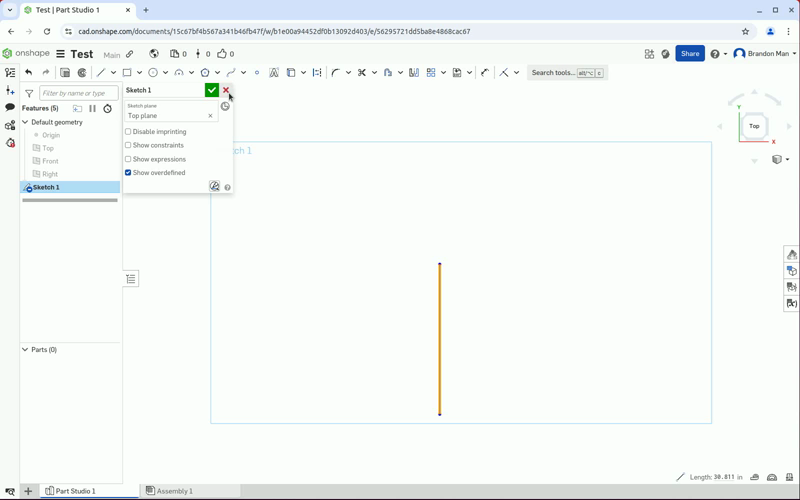
key(shift+h)
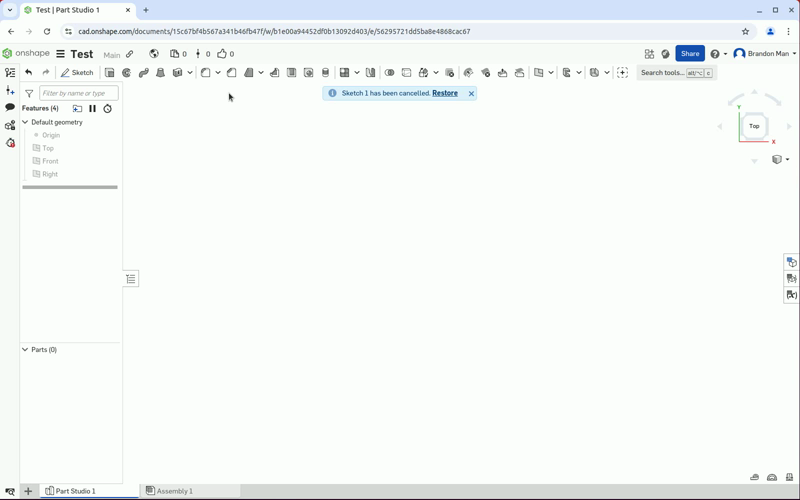
mouse_move(73, 352)
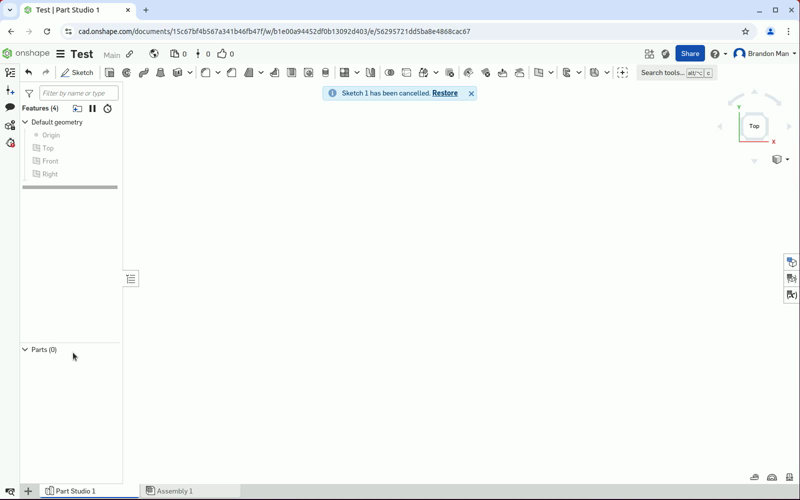
key(y)
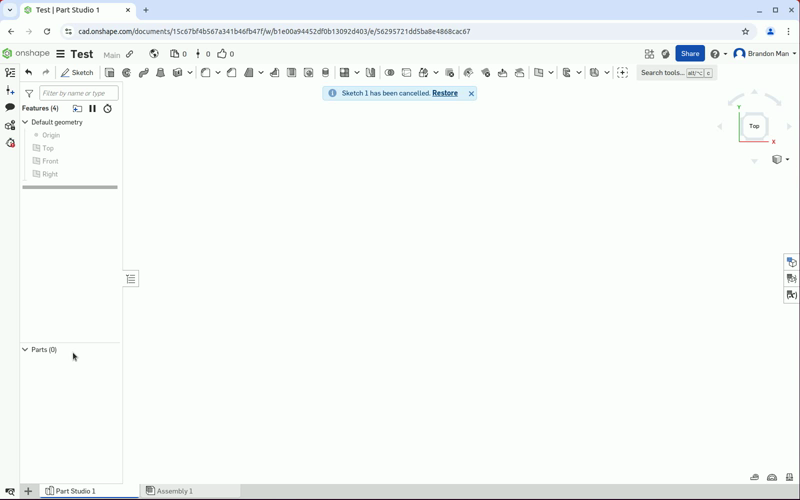
key(shift+p)
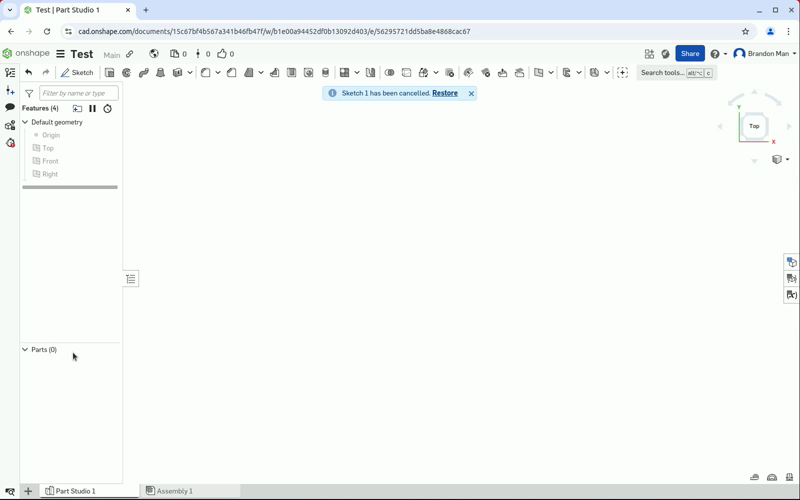
key(space)
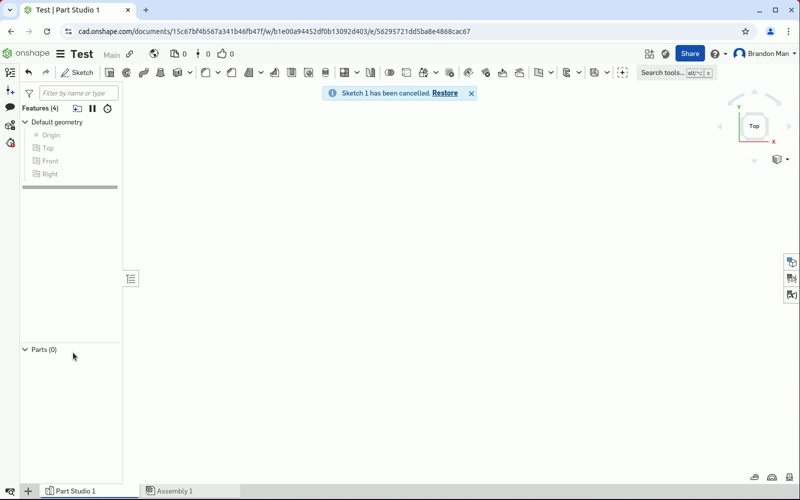
key_down(shift)
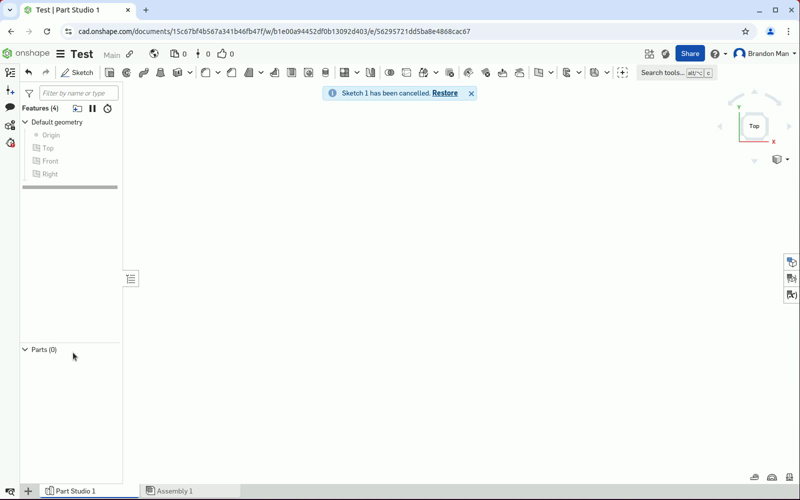
key(up)
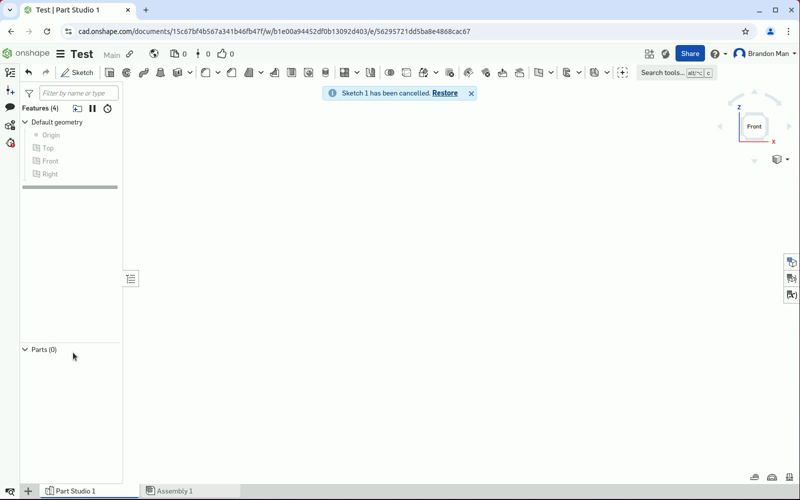
key_up(shift)
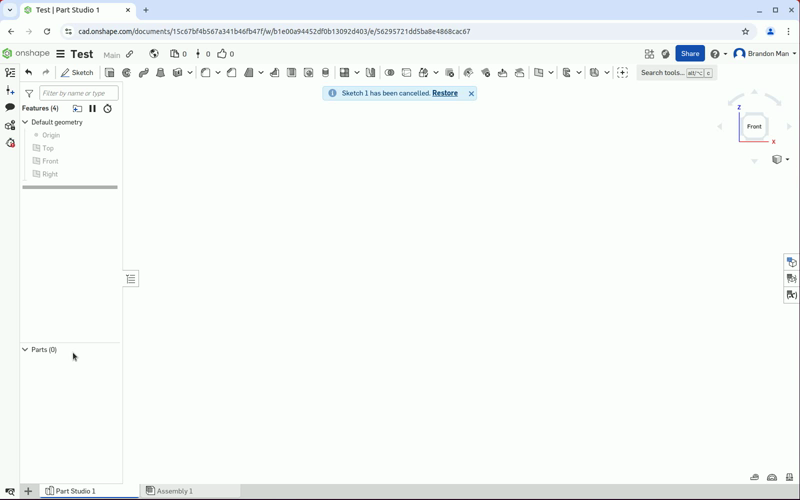
mouse_move(73, 352)
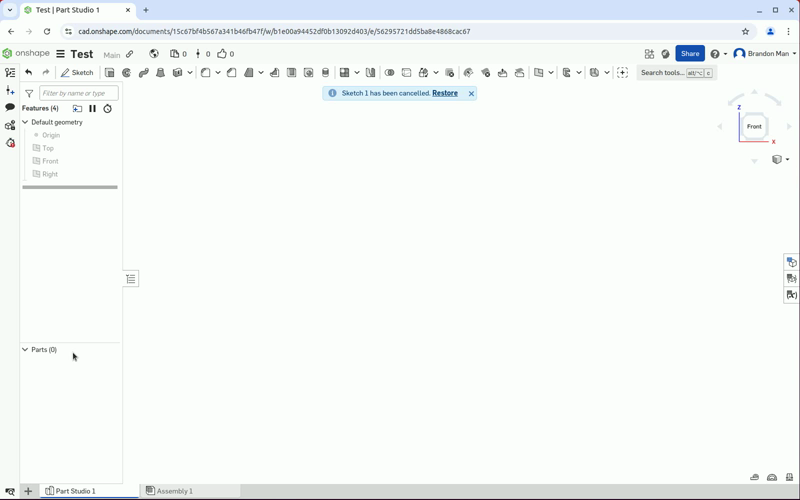
key(shift+y)
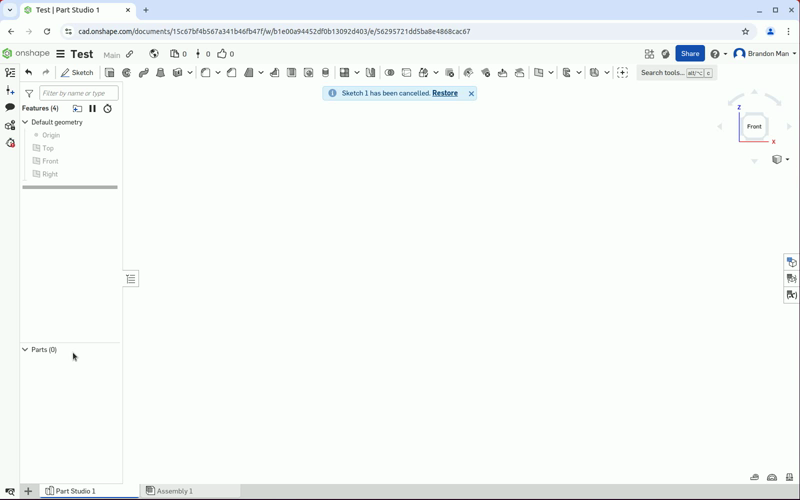
key(shift+s)
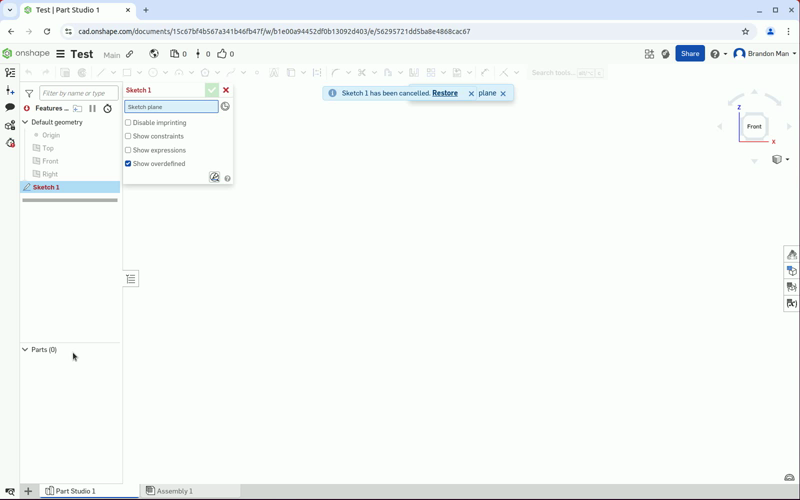
mouse_move(73, 163)
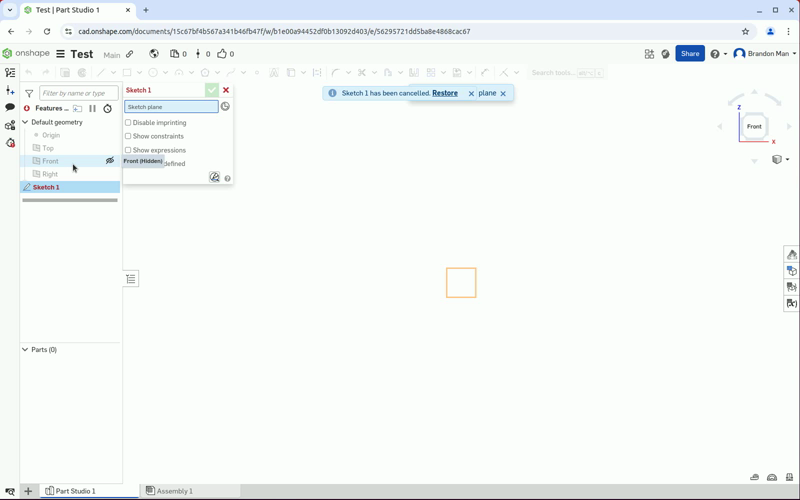
click(73, 163)
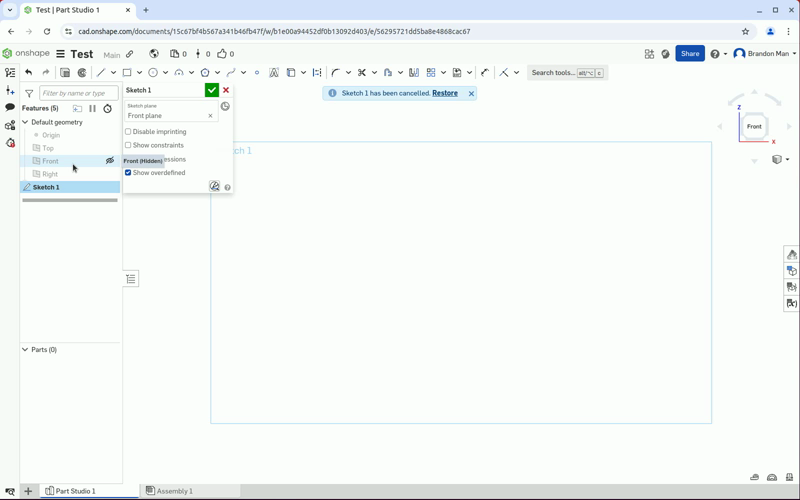
mouse_move(73, 352)
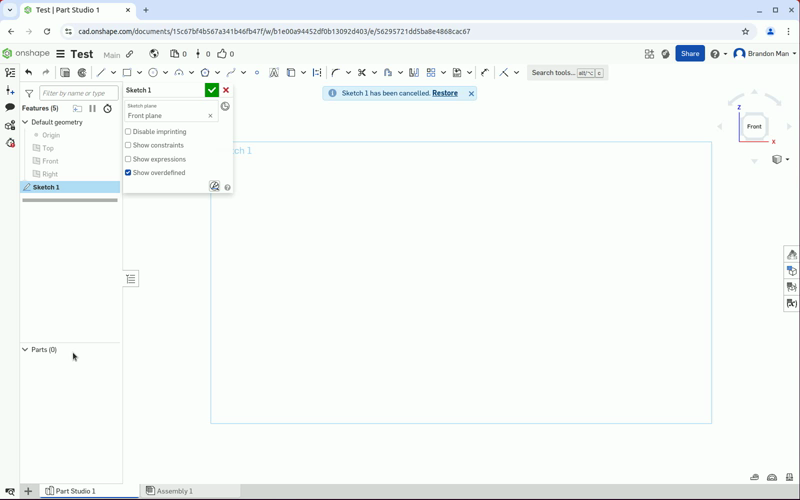
key(y)
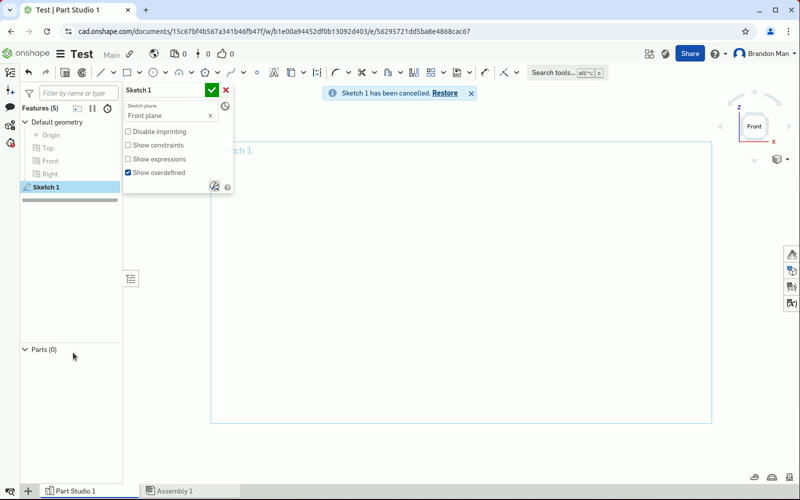
key(l)
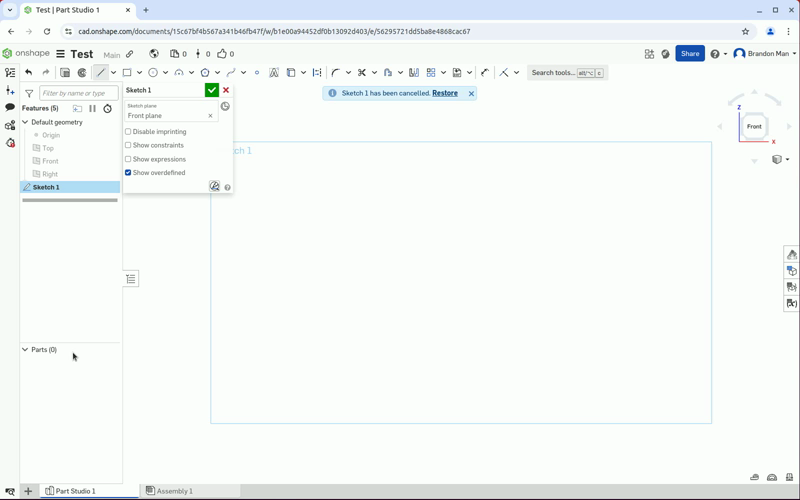
key_down(shift)
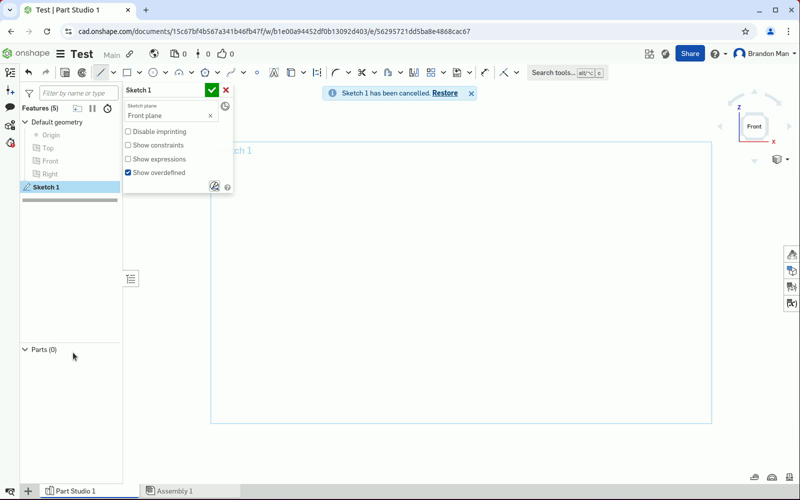
mouse_move(460, 366)
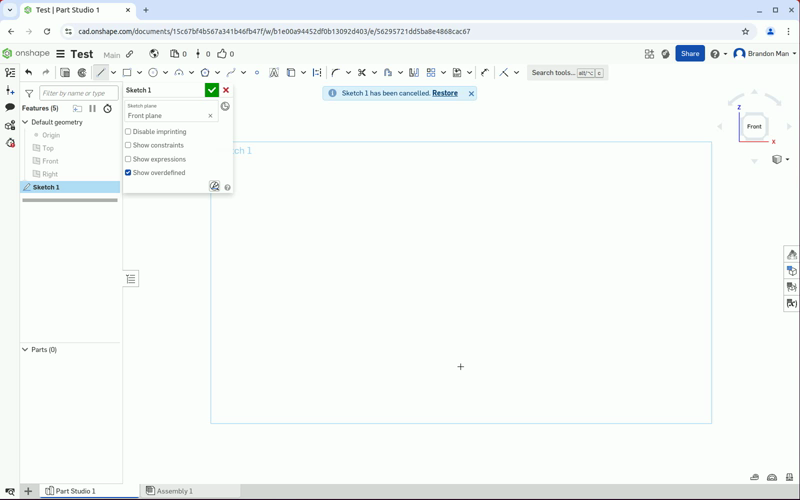
click(460, 366)
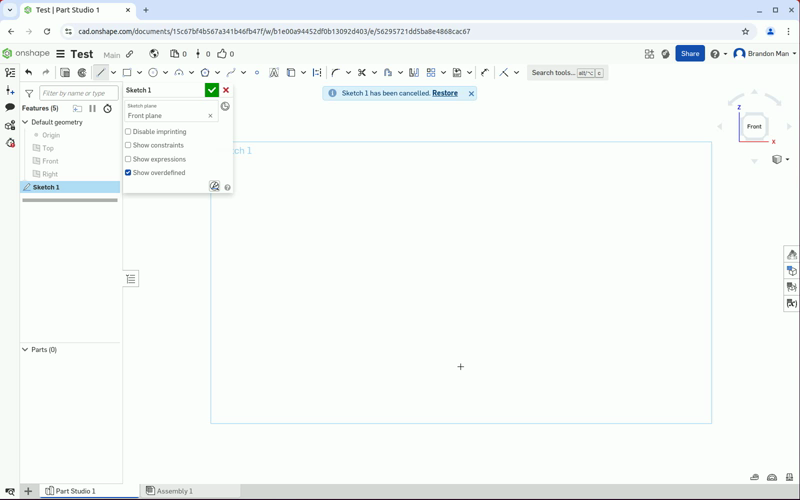
key_up(shift)
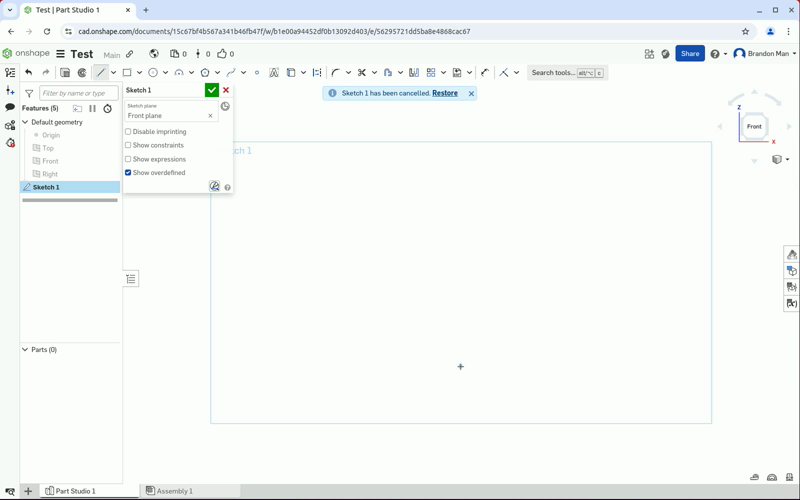
key_down(shift)
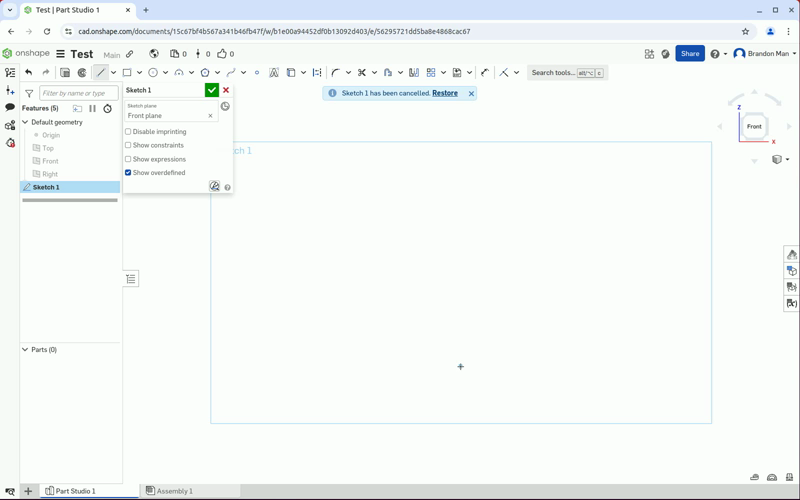
mouse_move(529, 366)
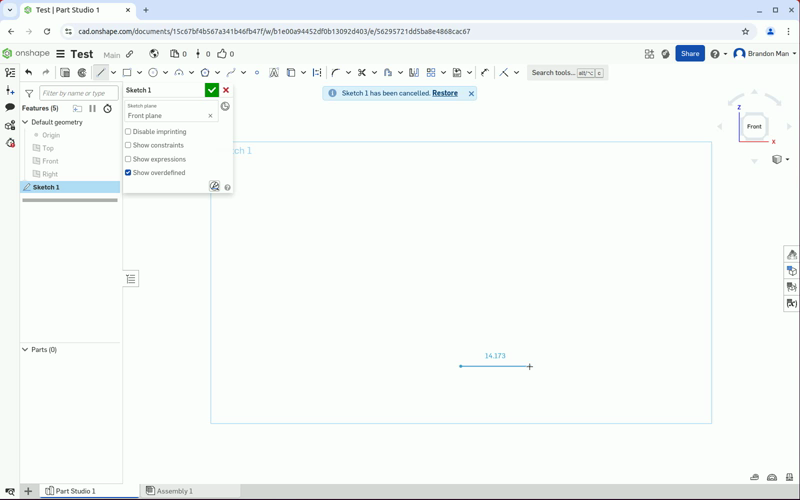
click(529, 366)
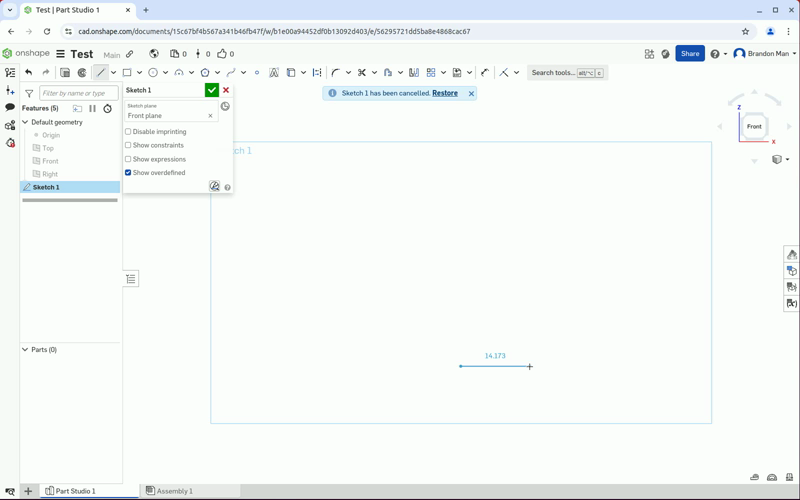
key_up(shift)
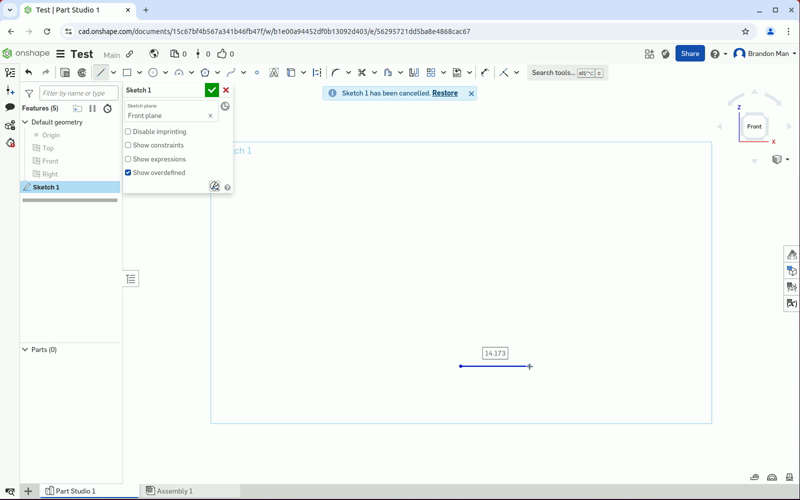
key_down(shift)
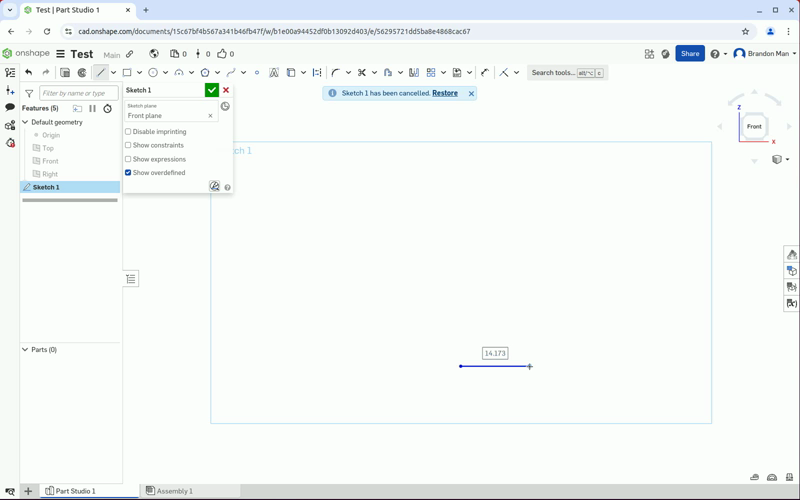
mouse_move(573, 298)
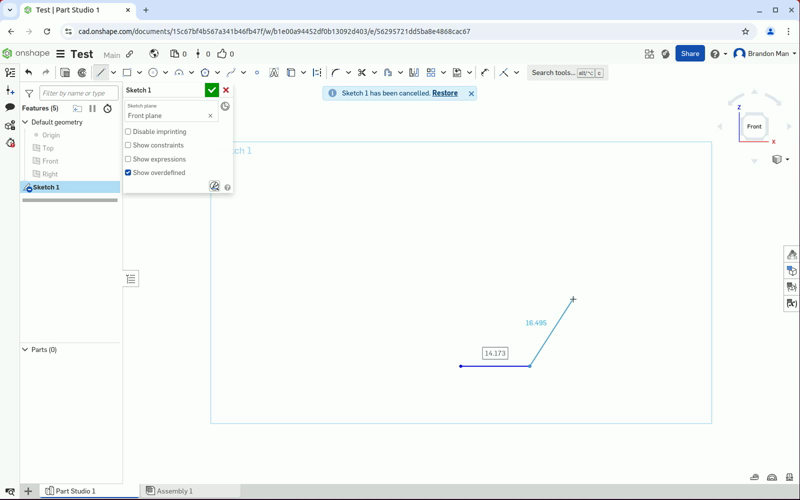
click(573, 298)
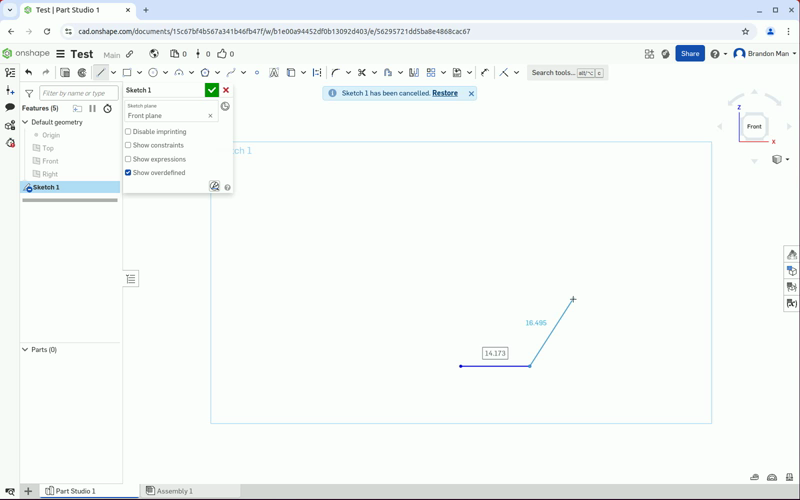
key_up(shift)
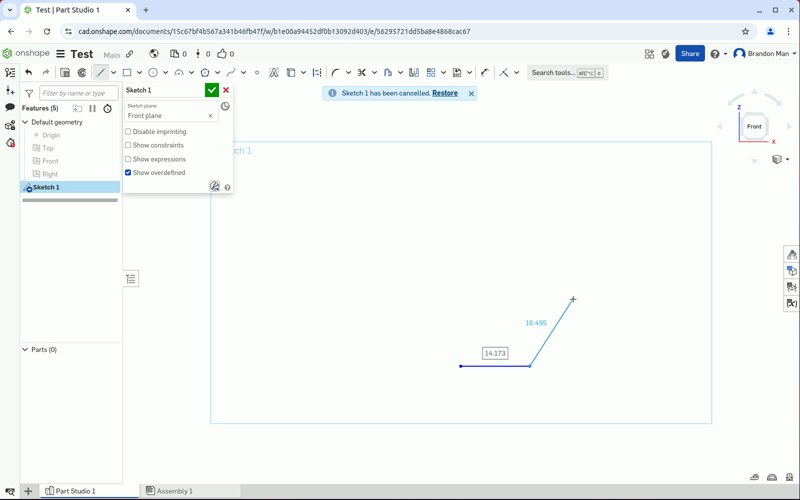
key_down(shift)
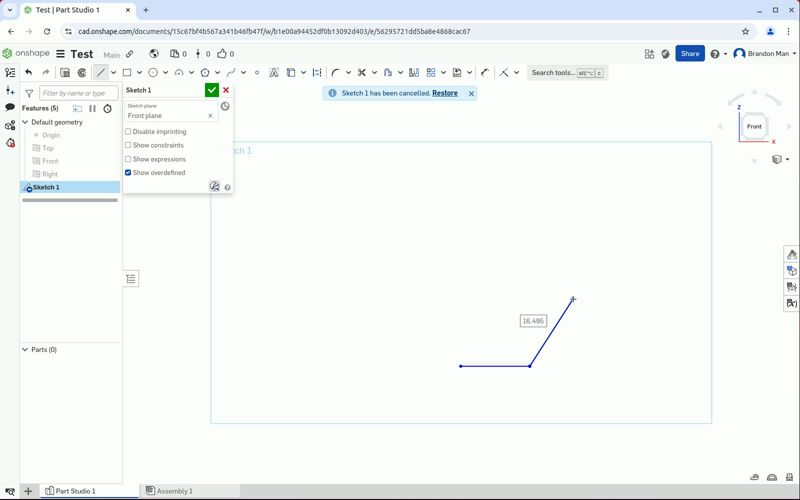
mouse_move(589, 298)
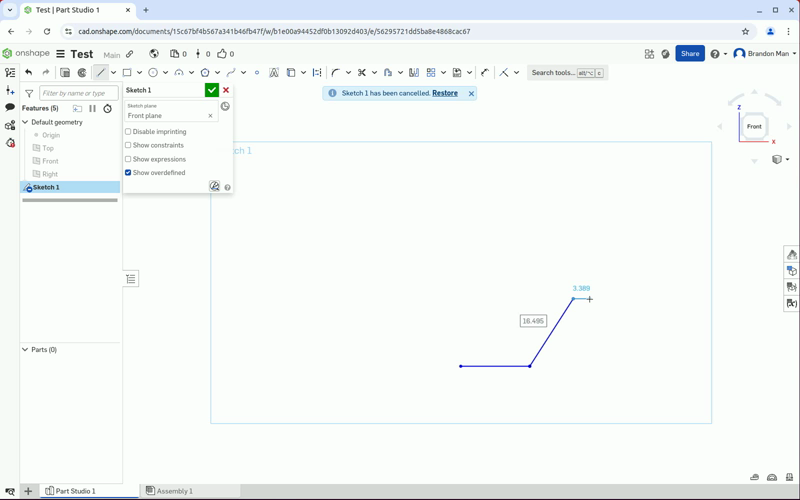
mouse_move(573, 283)
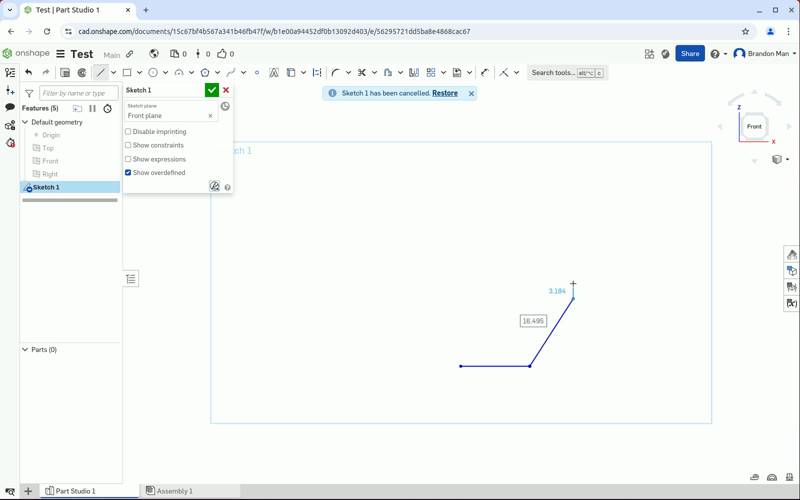
click(573, 283)
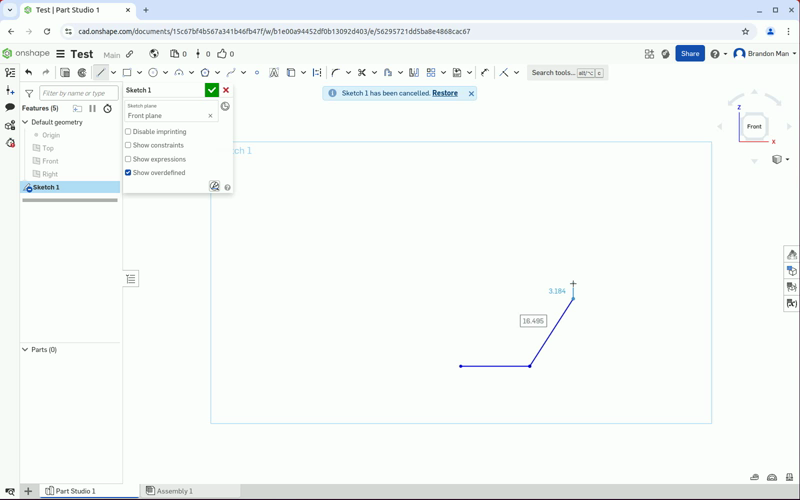
key_up(shift)
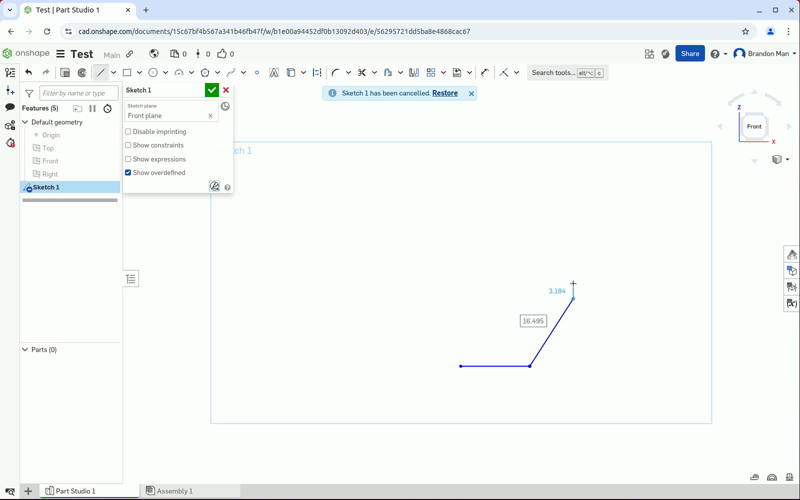
key_down(shift)
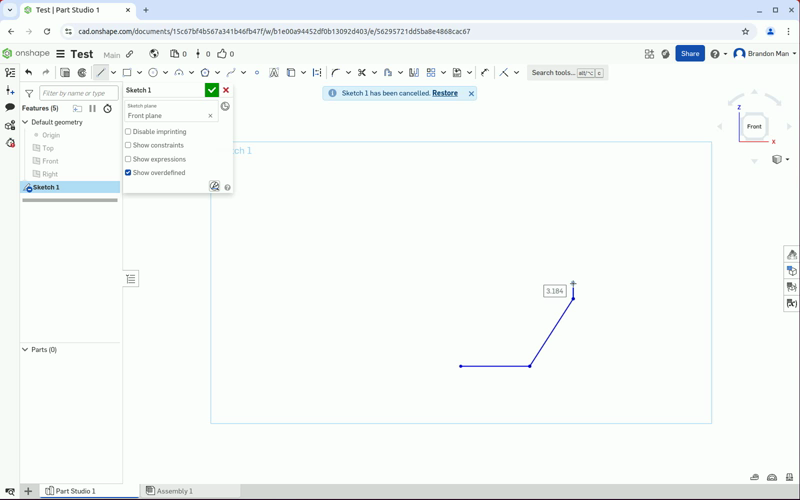
mouse_move(589, 283)
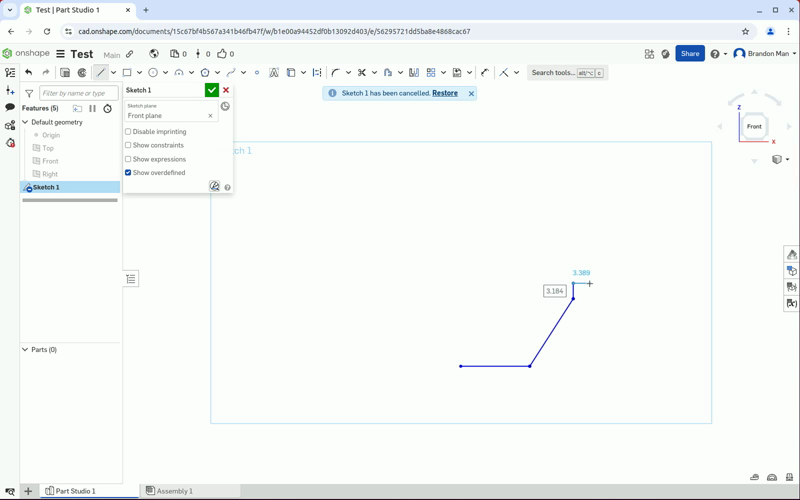
mouse_move(556, 283)
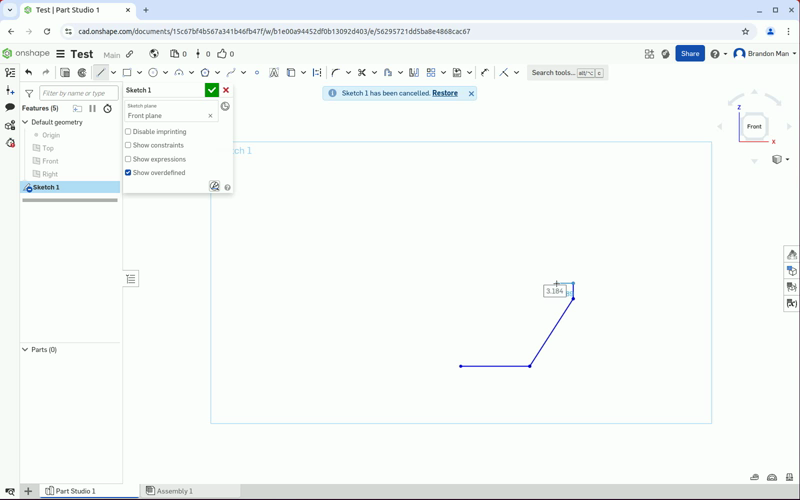
click(556, 283)
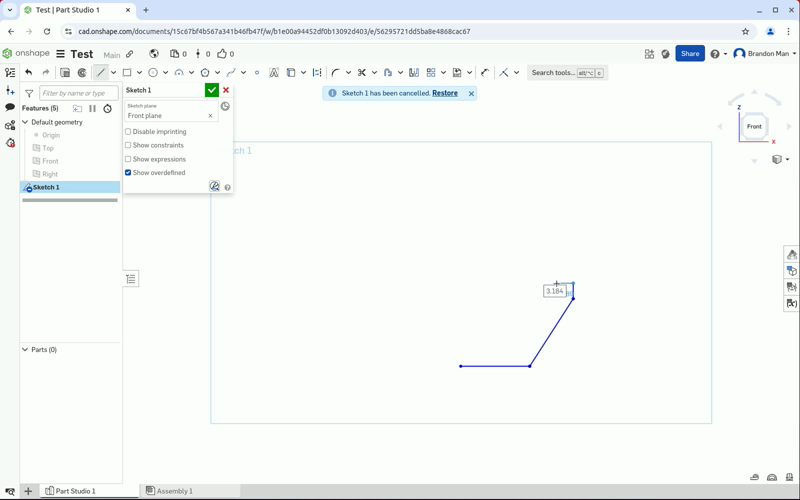
key_up(shift)
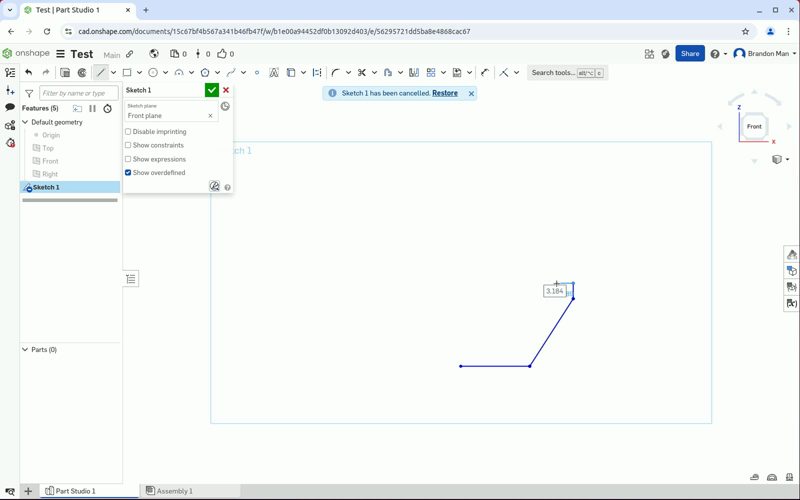
key_down(shift)
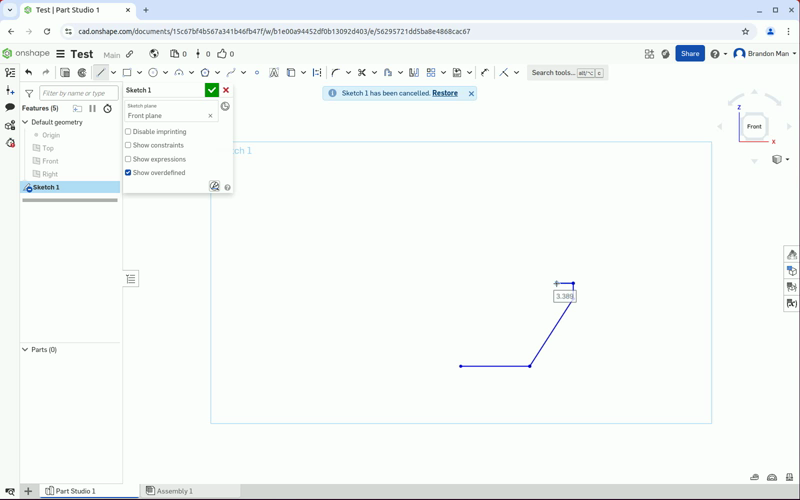
mouse_move(586, 283)
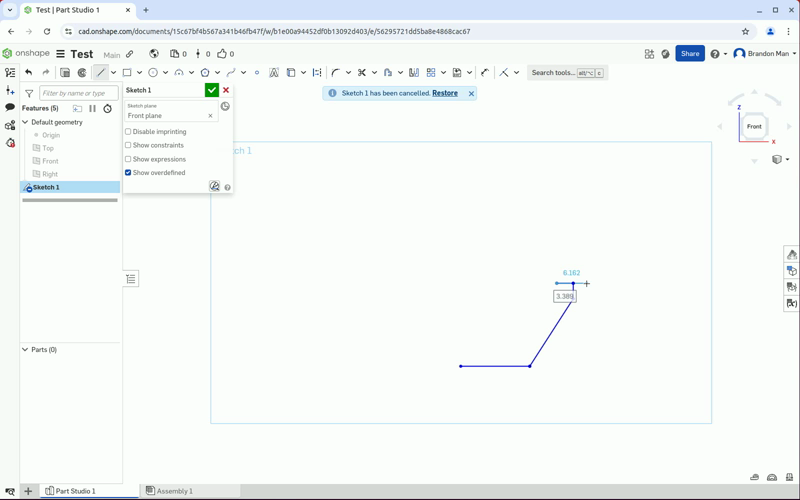
mouse_move(556, 298)
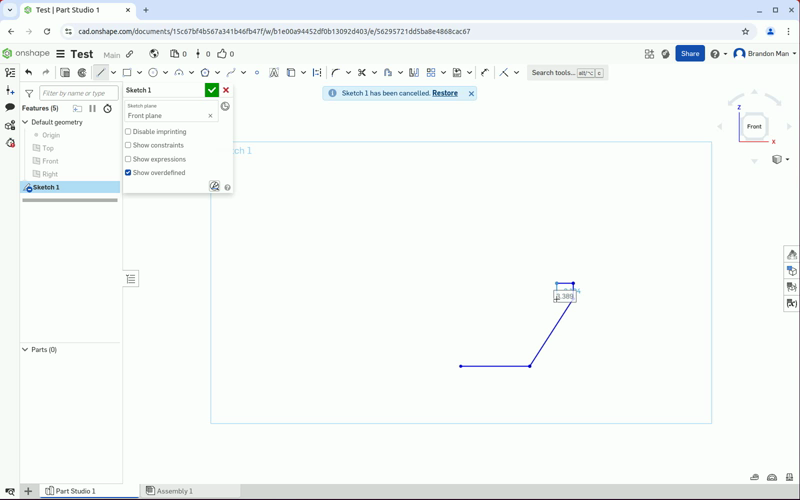
click(556, 298)
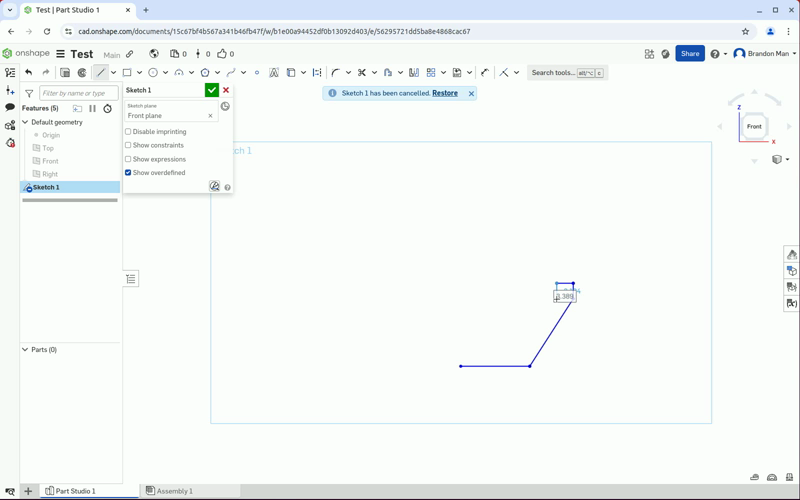
key_up(shift)
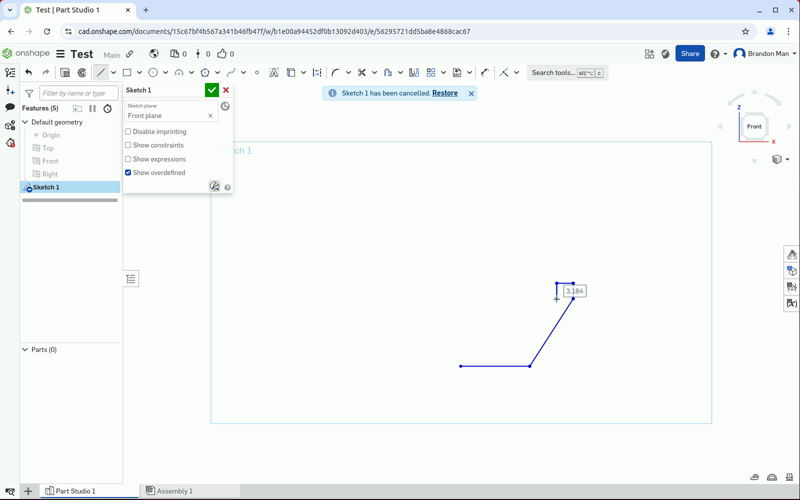
key_down(shift)
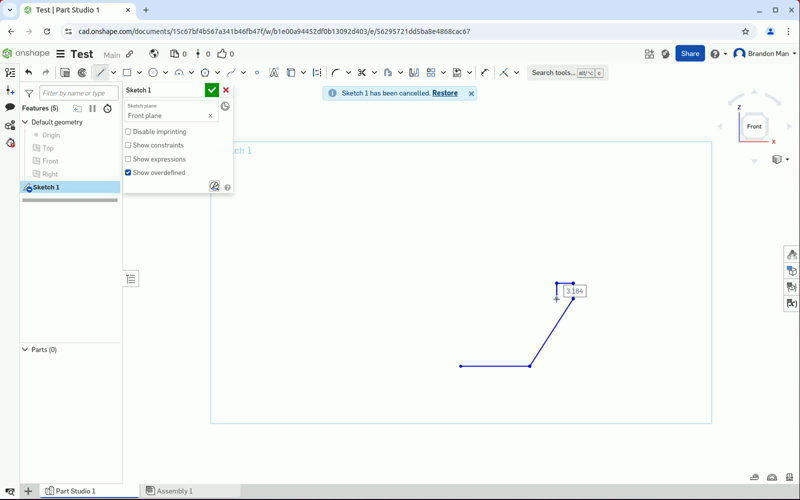
mouse_move(523, 349)
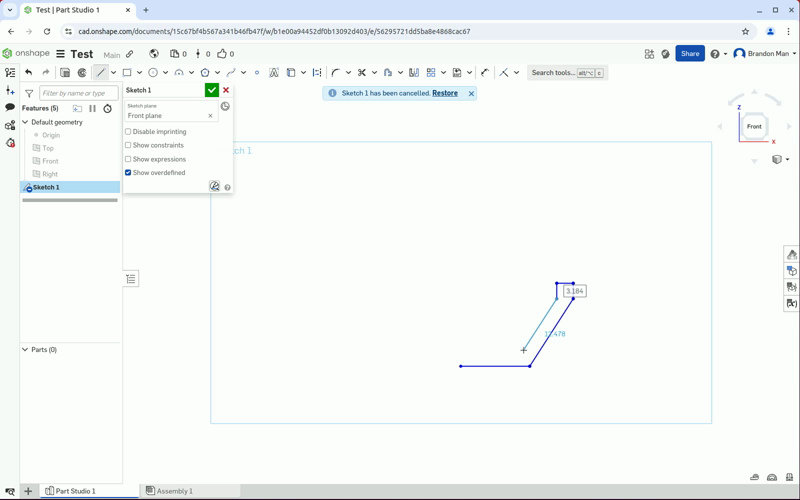
click(523, 349)
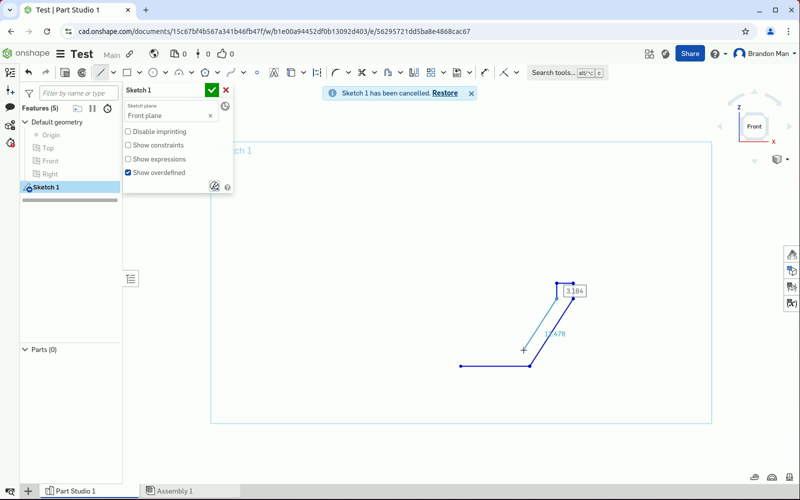
key_up(shift)
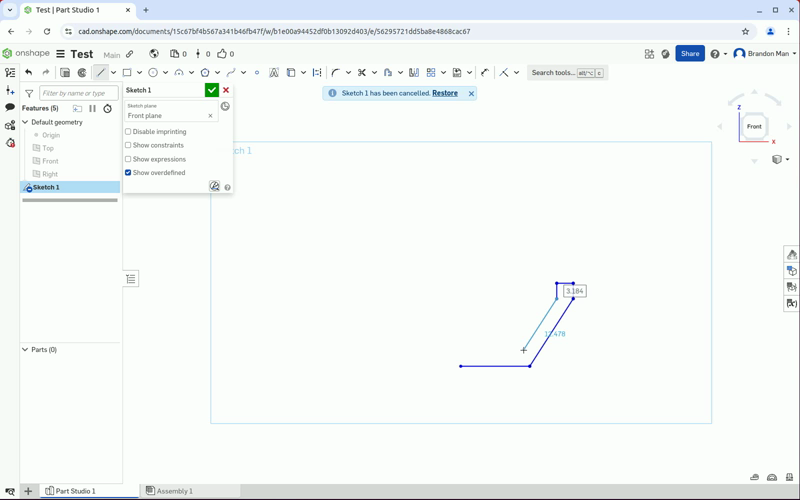
key_down(shift)
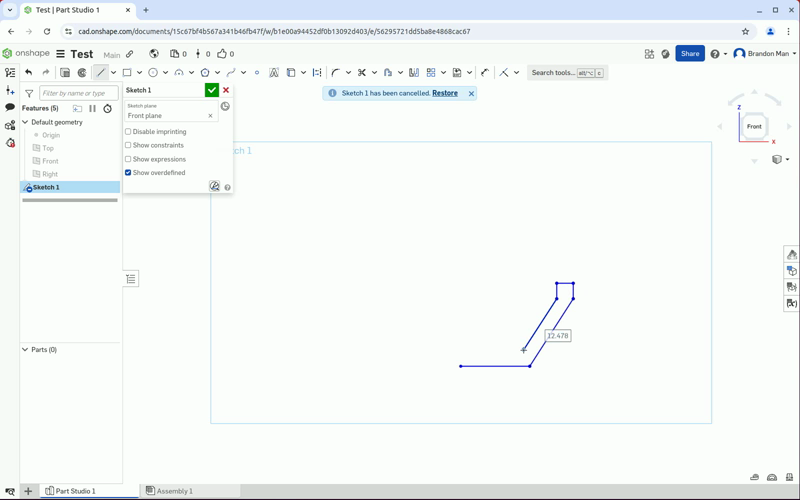
mouse_move(460, 349)
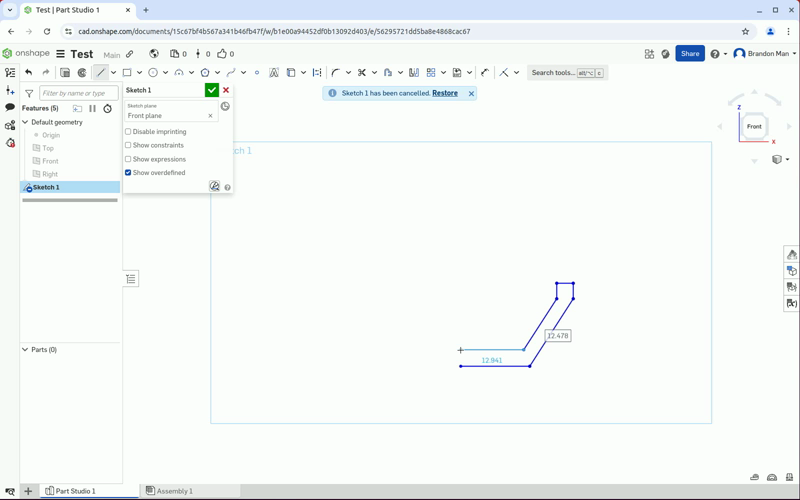
click(460, 349)
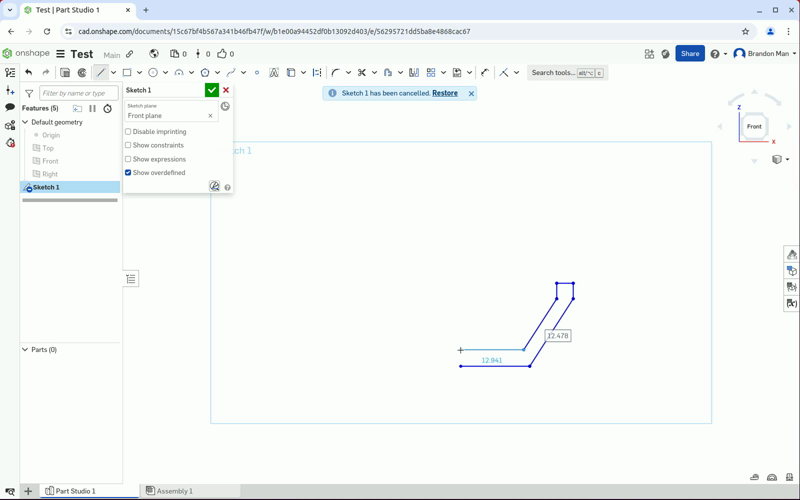
key_up(shift)
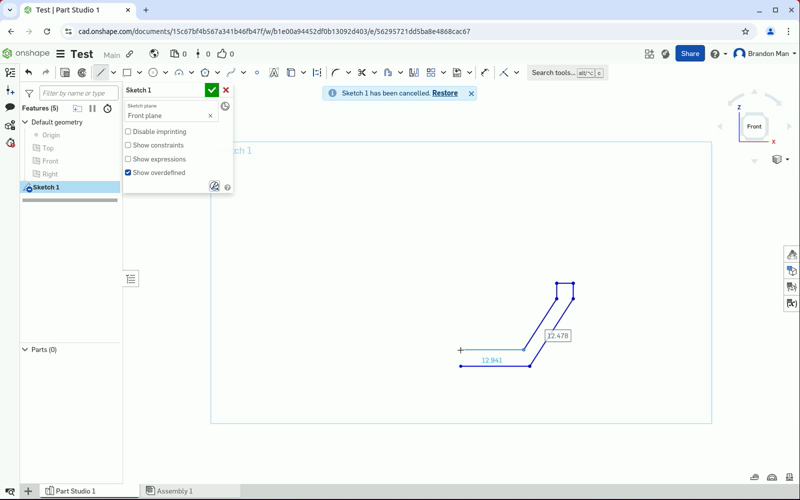
mouse_move(490, 349)
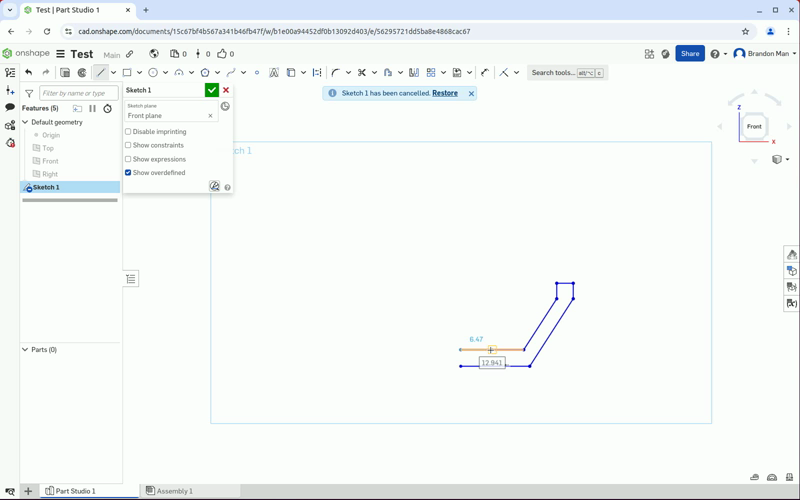
key_down(shift)
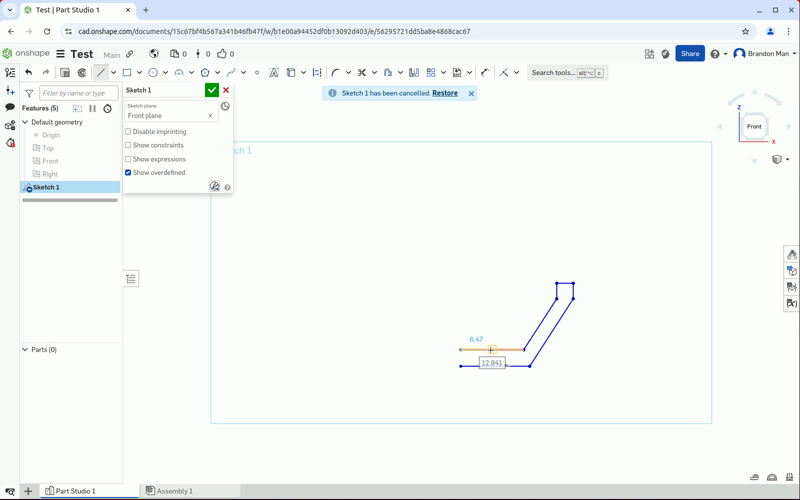
mouse_move(460, 366)
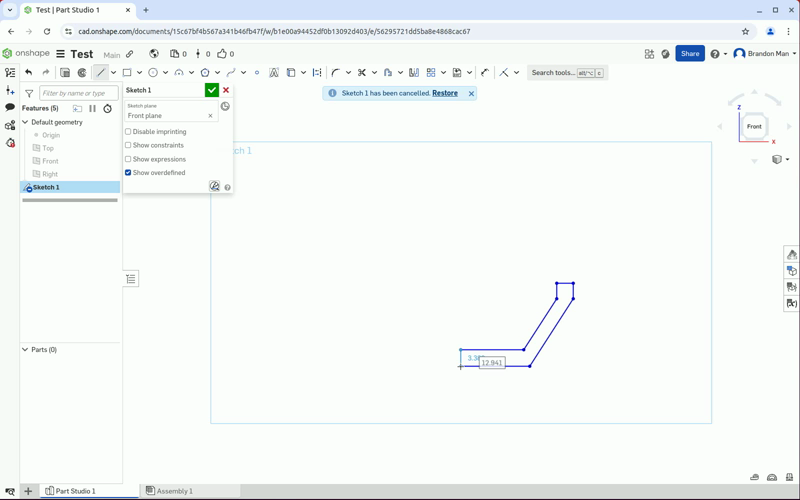
key_up(shift)
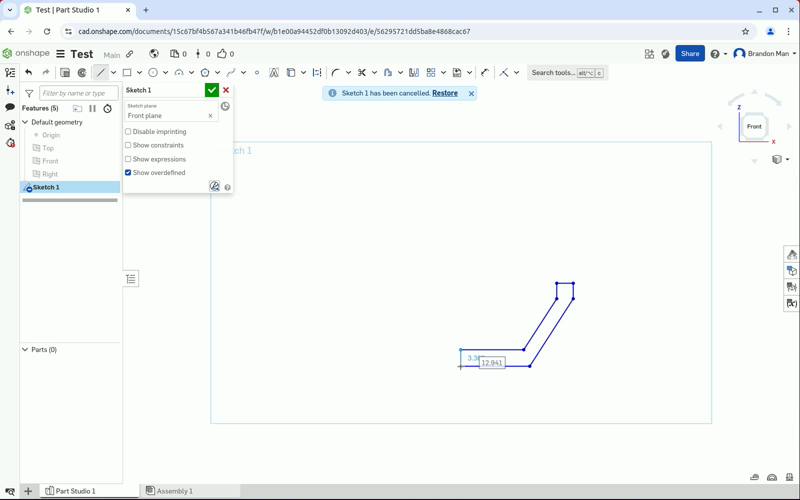
click(460, 366)
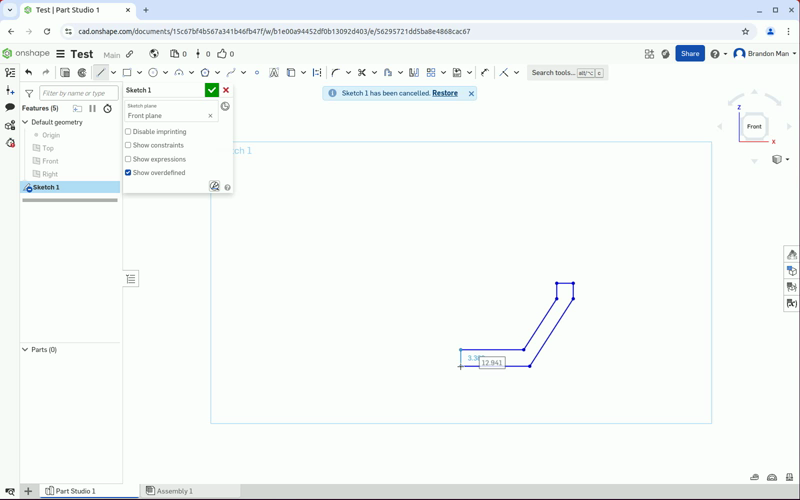
key(esc)
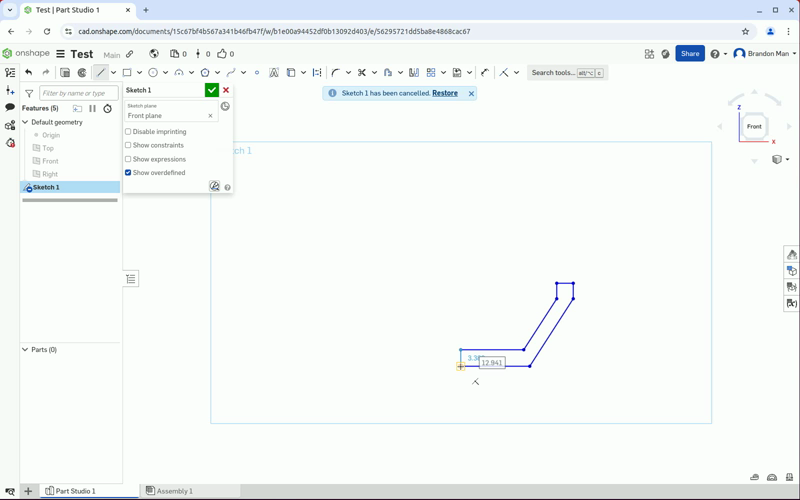
mouse_move(513, 360)
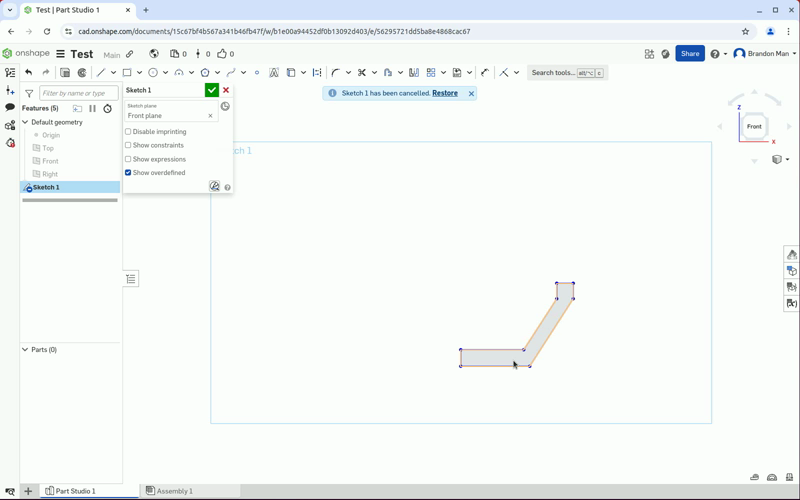
click(513, 360)
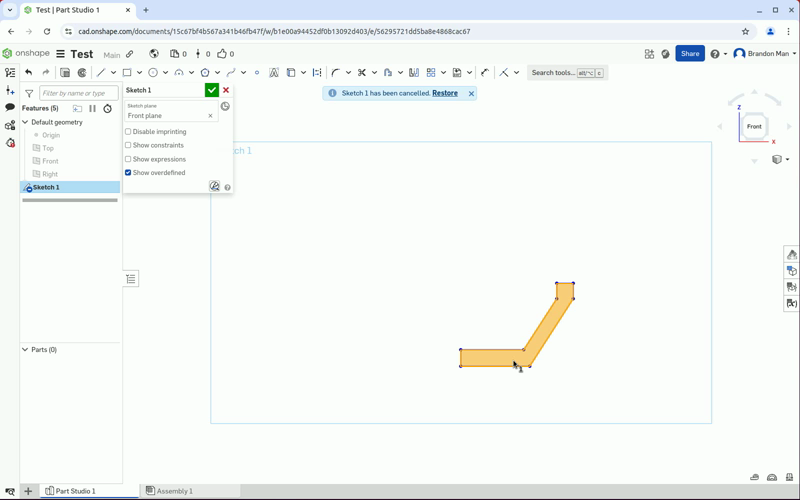
mouse_move(73, 352)
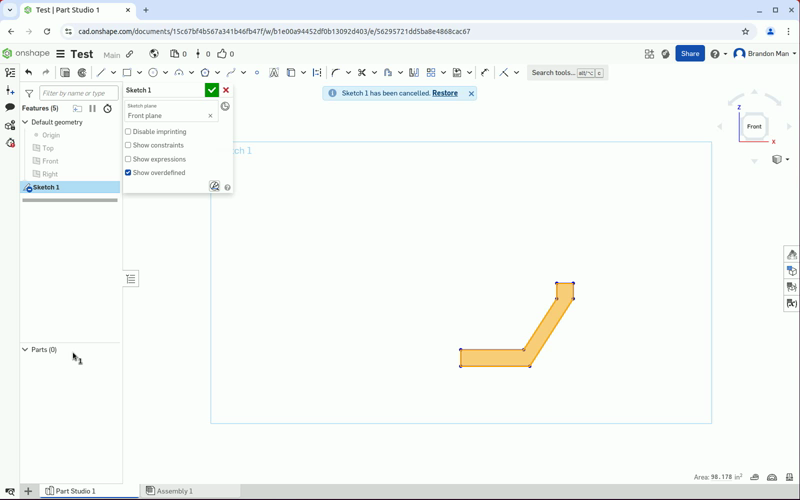
key(shift+y)
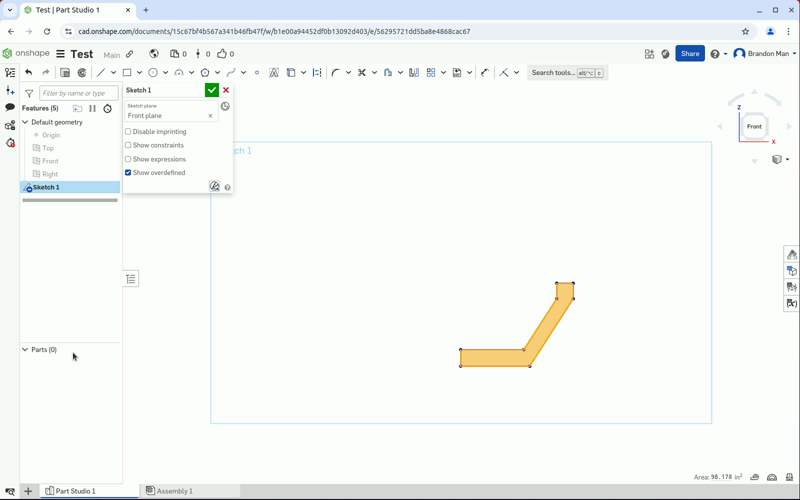
key(shift+e)
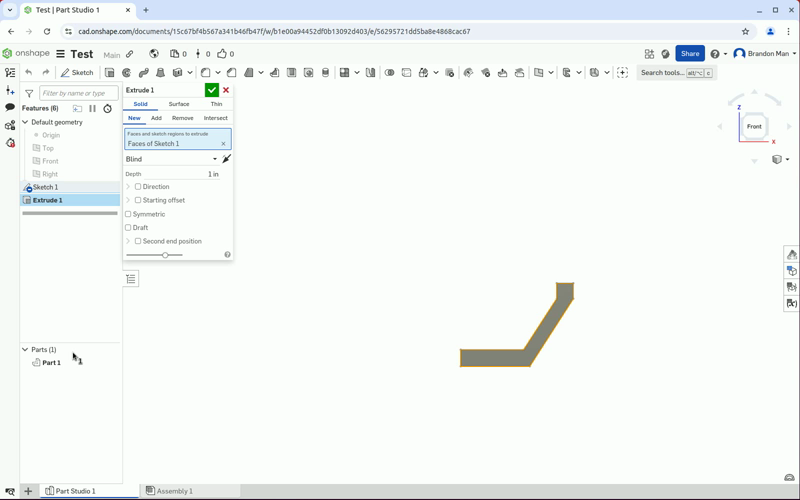
mouse_move(143, 106)
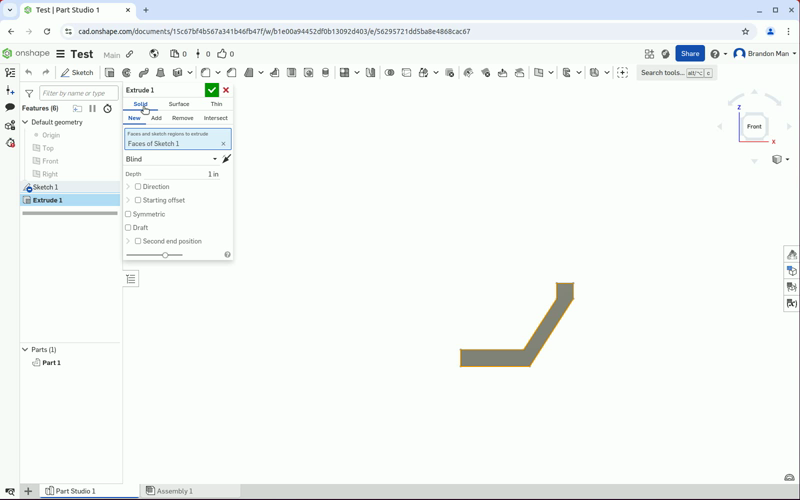
click(143, 106)
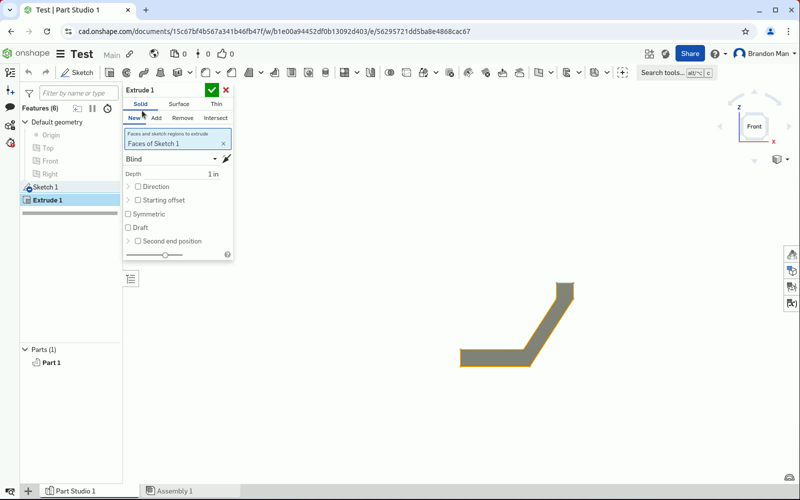
mouse_move(137, 120)
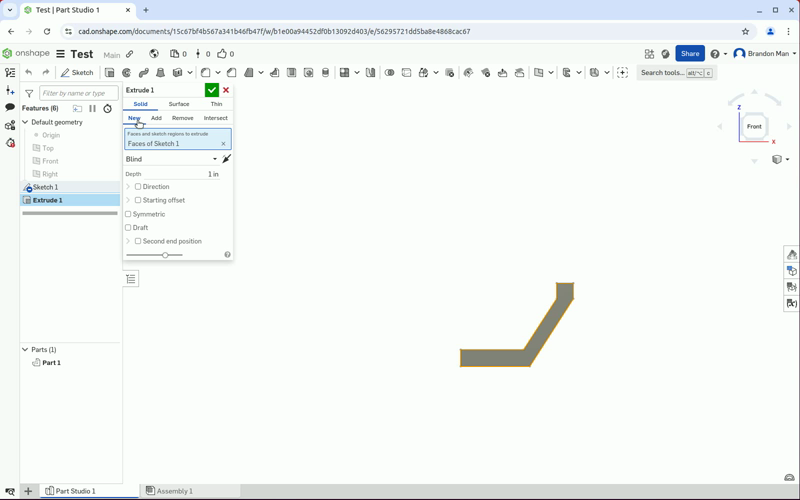
click(137, 120)
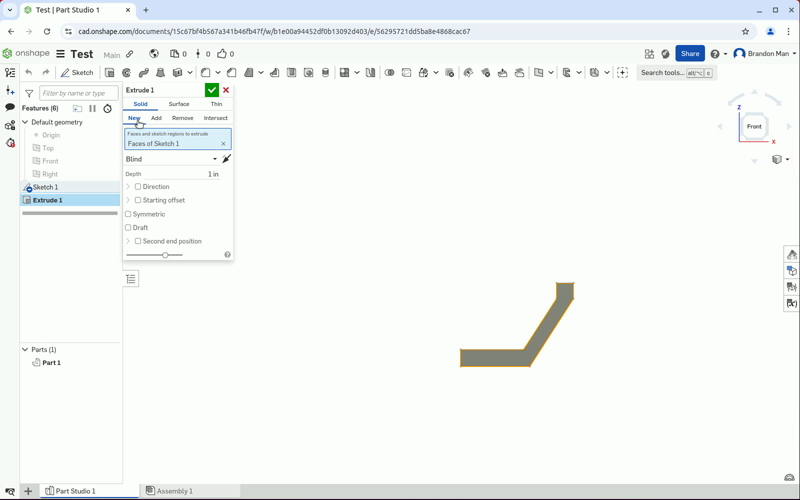
key(tab, 4)
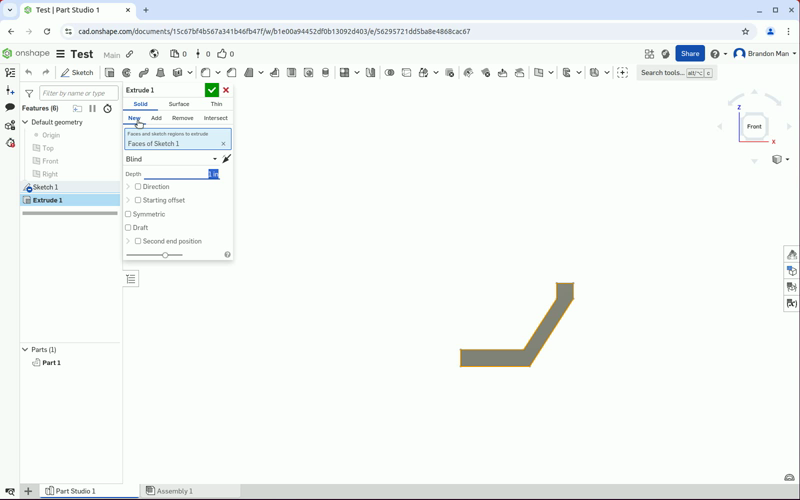
text(2.648)
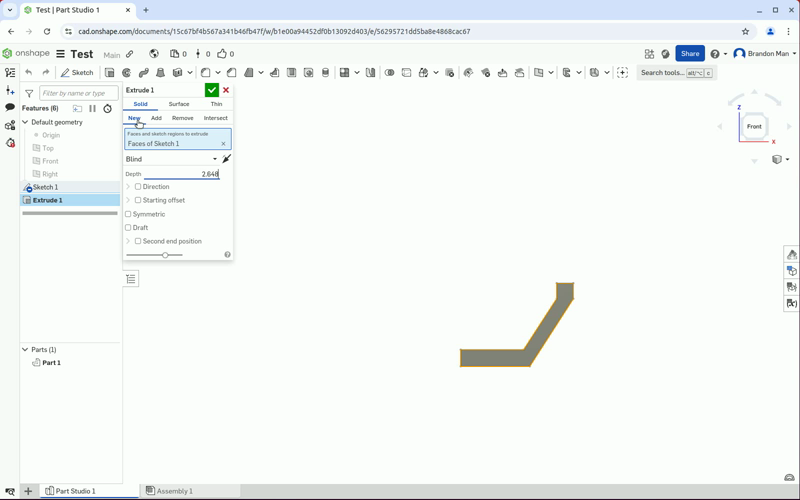
key(enter)
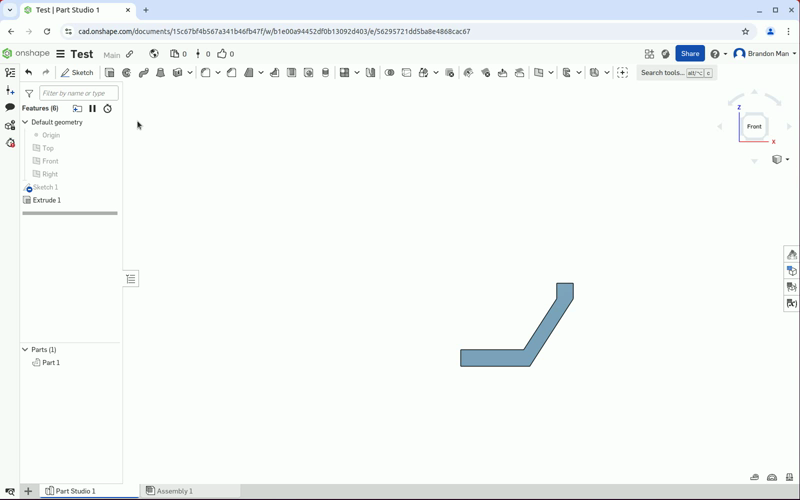
key(shift+h)
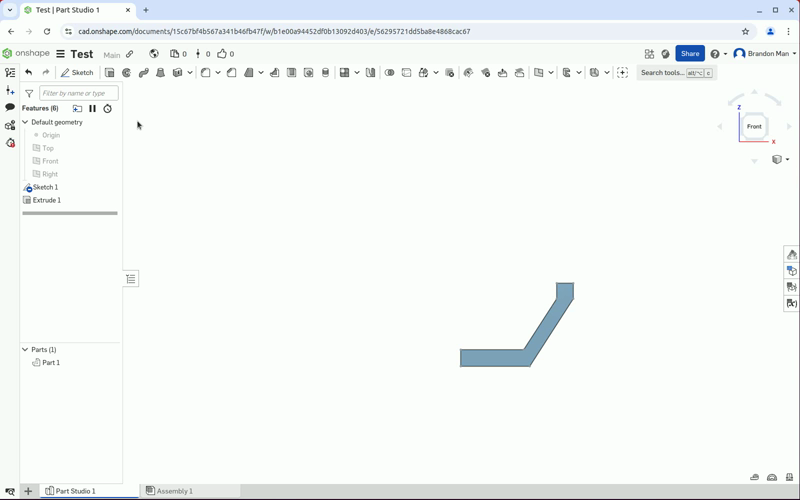
key(shift+h)
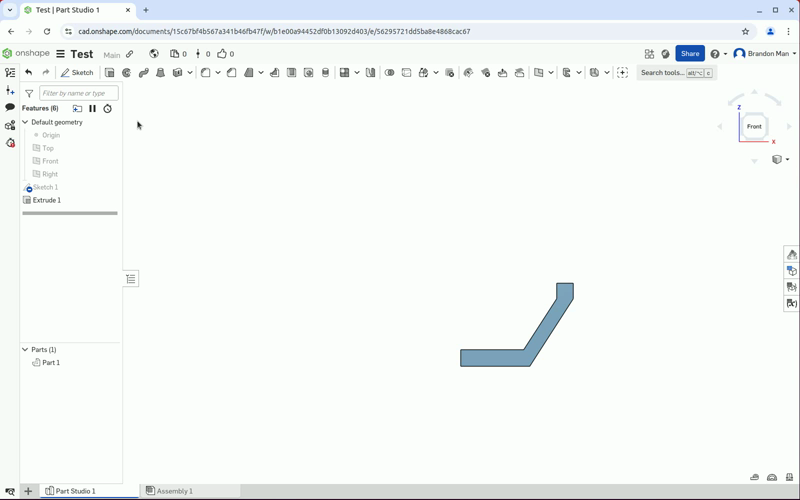
mouse_move(73, 189)
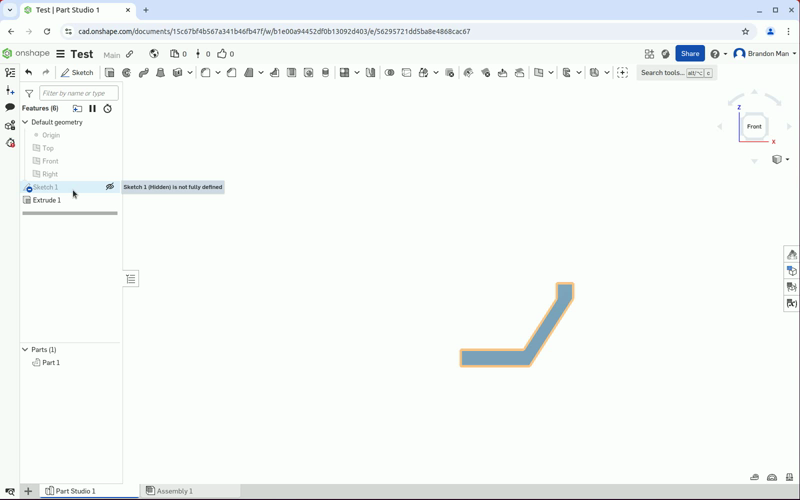
click(73, 189)
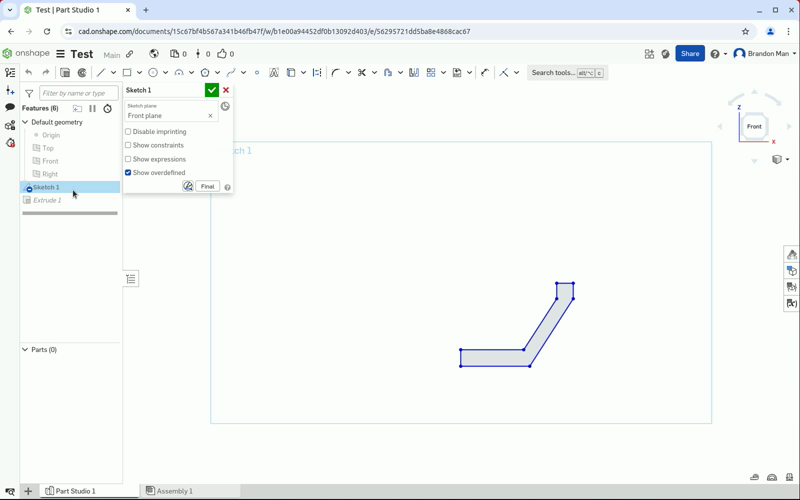
mouse_move(229, 92)
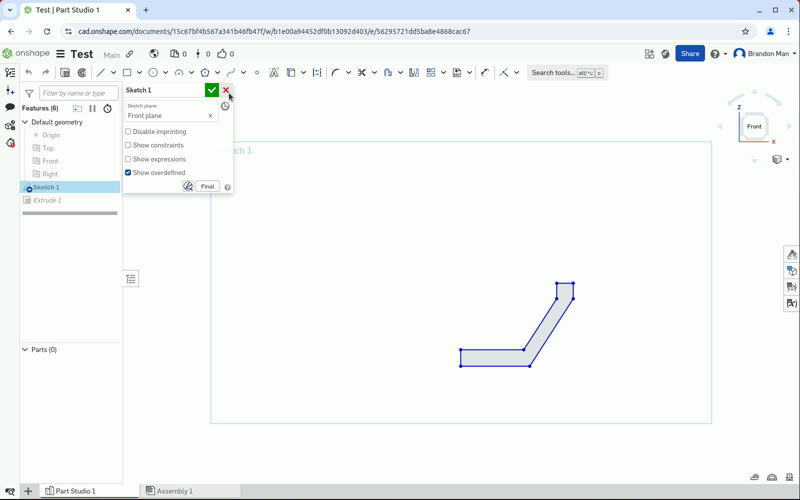
click(229, 92)
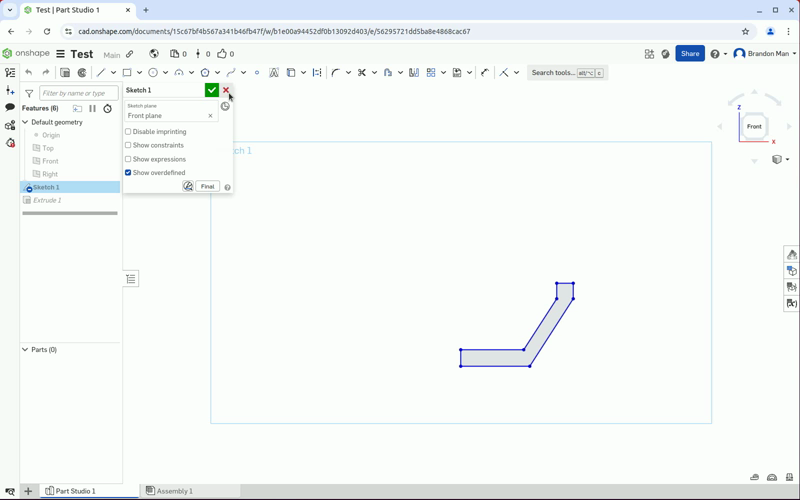
key(shift+s)
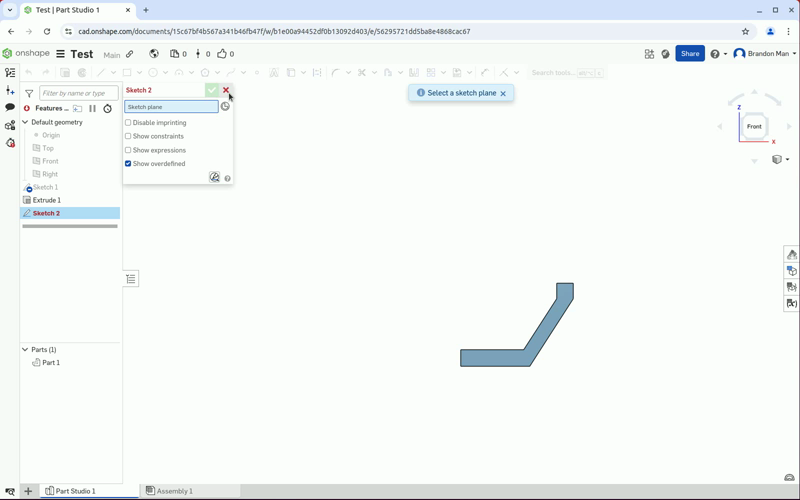
mouse_move(73, 163)
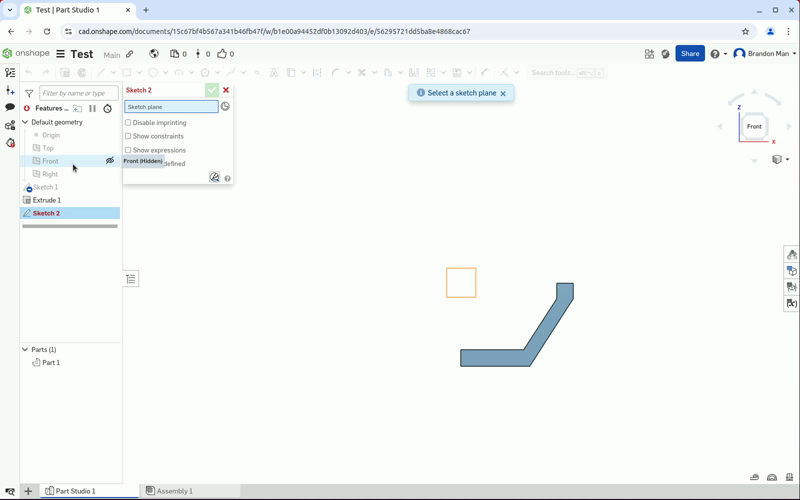
click(73, 163)
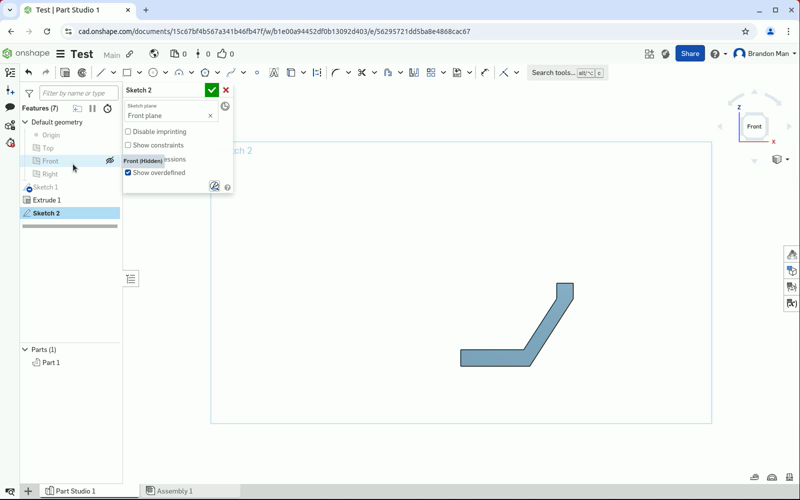
mouse_move(73, 352)
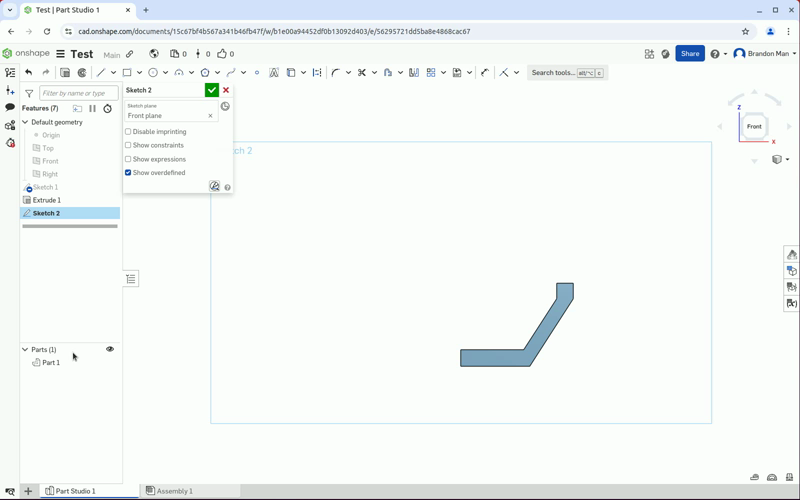
key(y)
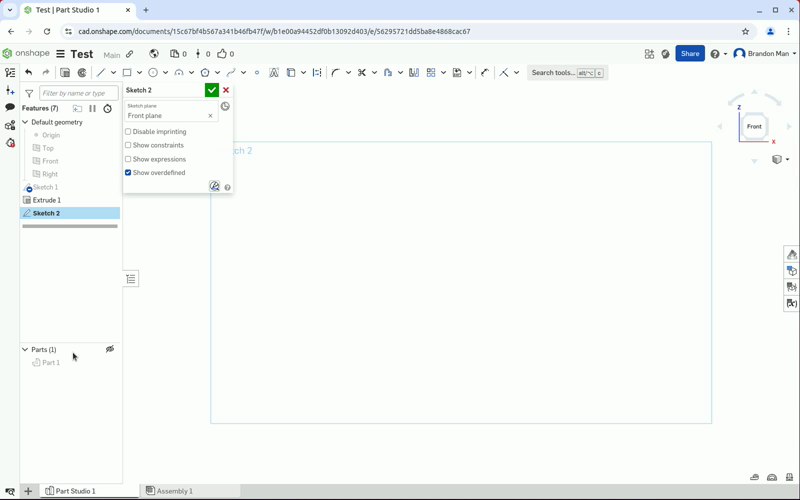
key(l)
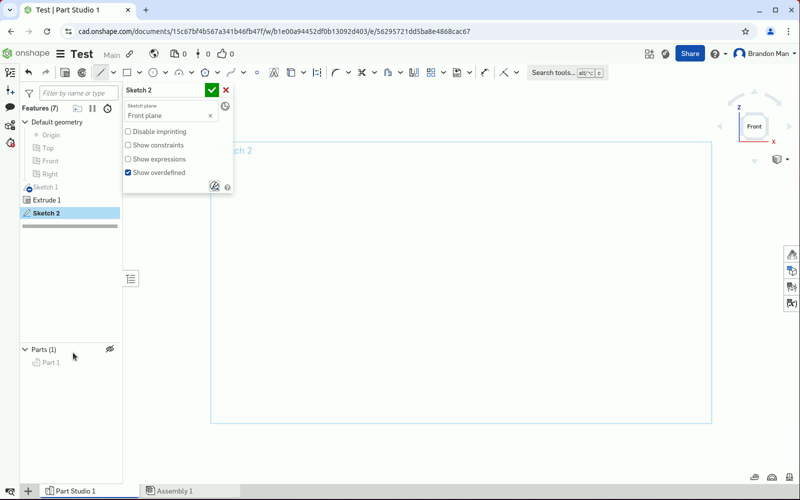
key_down(shift)
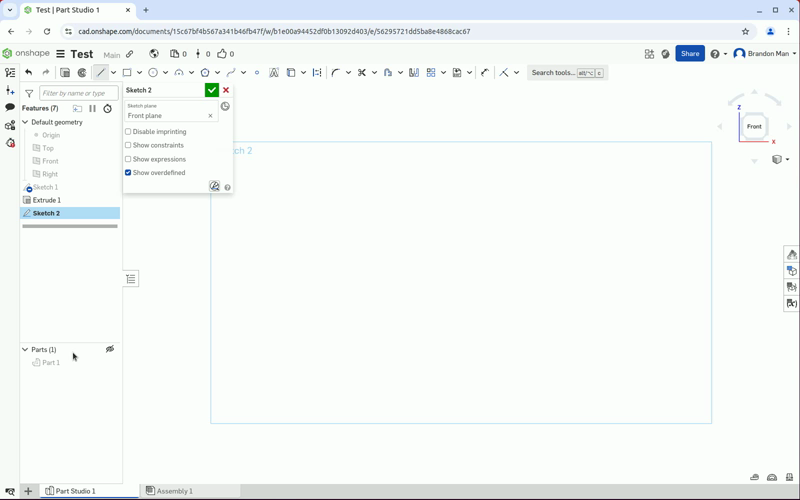
mouse_move(348, 299)
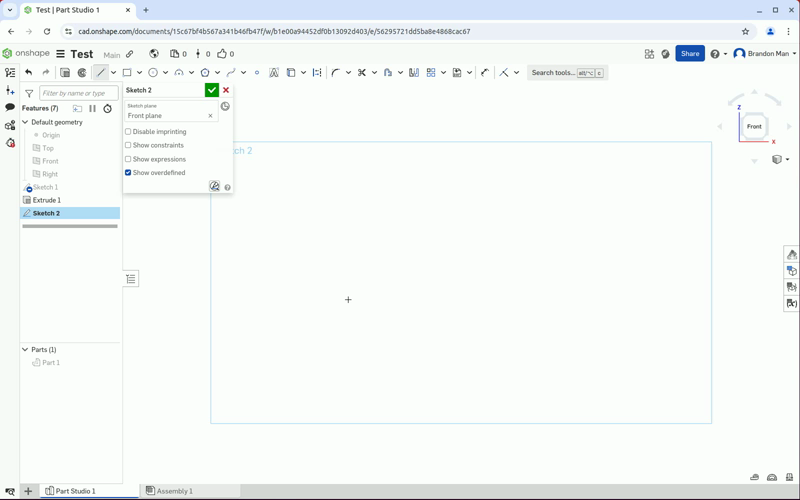
click(348, 299)
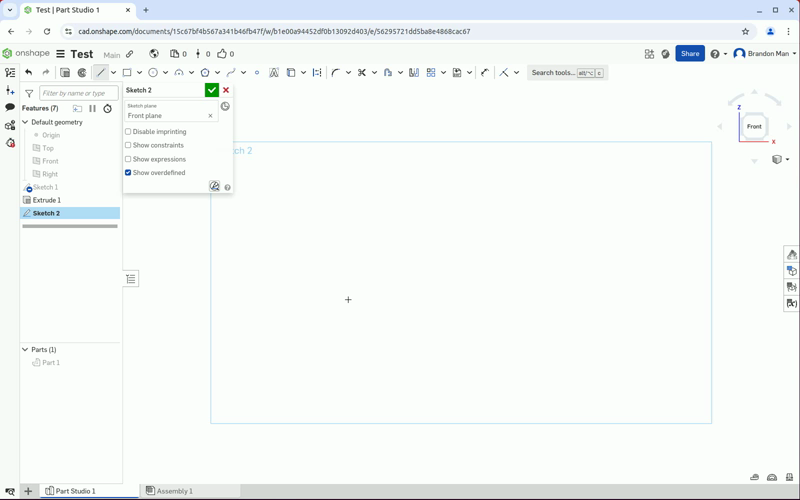
key_up(shift)
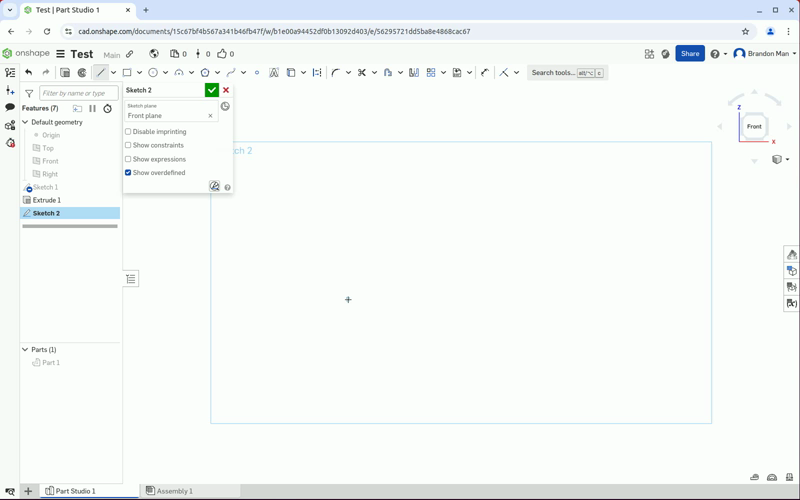
key_down(shift)
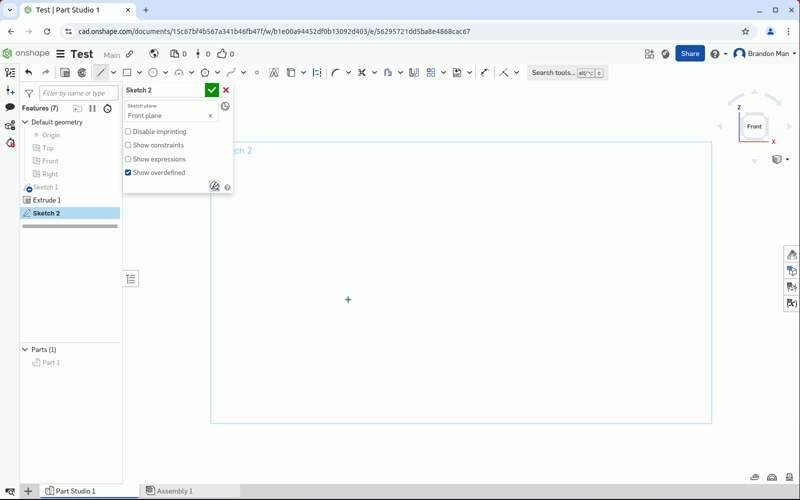
mouse_move(392, 366)
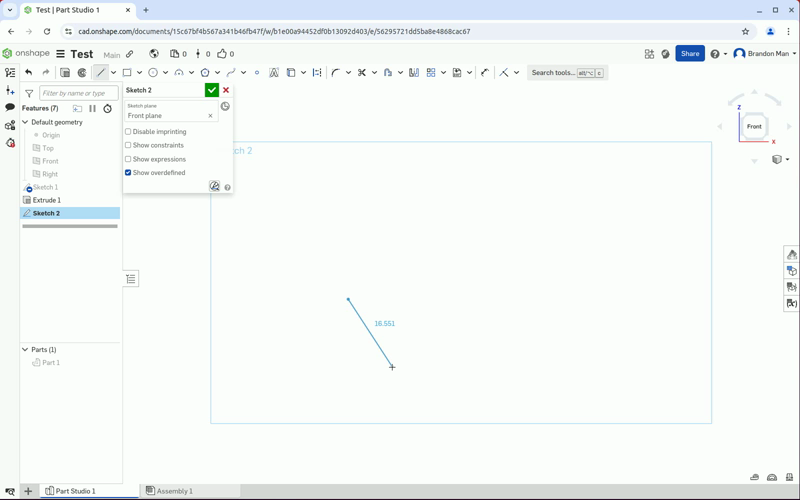
click(392, 366)
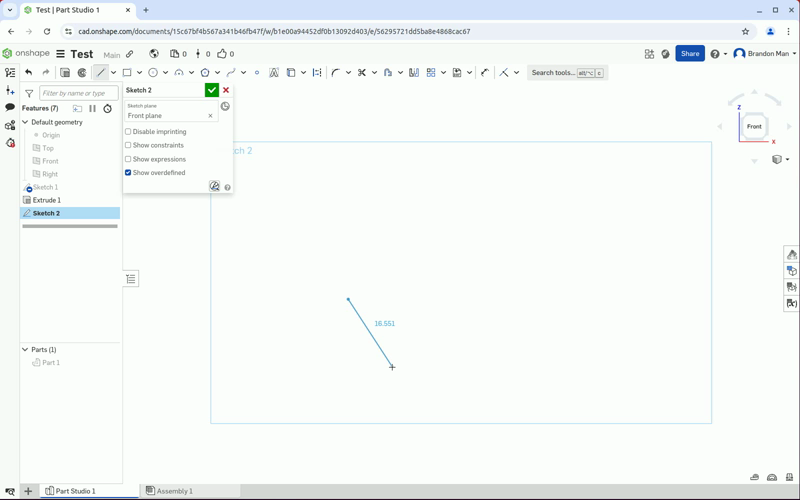
key_up(shift)
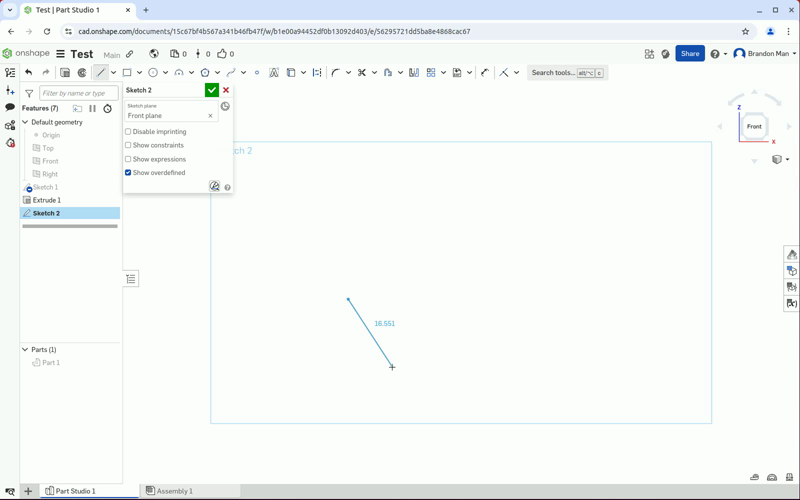
key_down(shift)
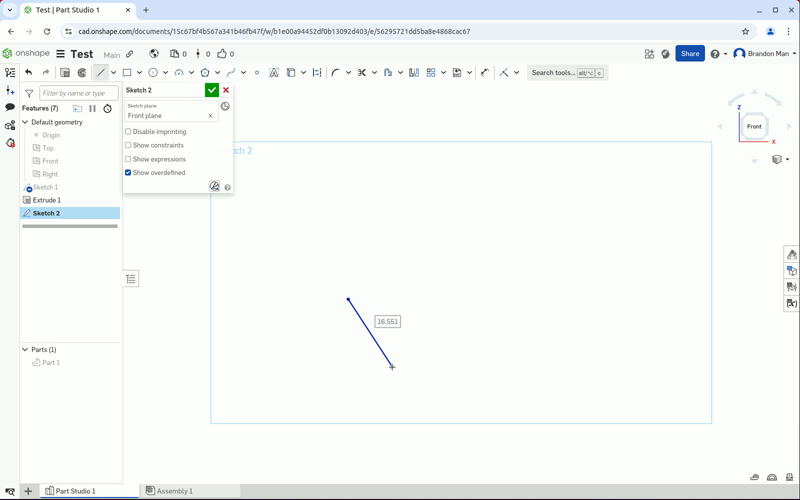
mouse_move(460, 366)
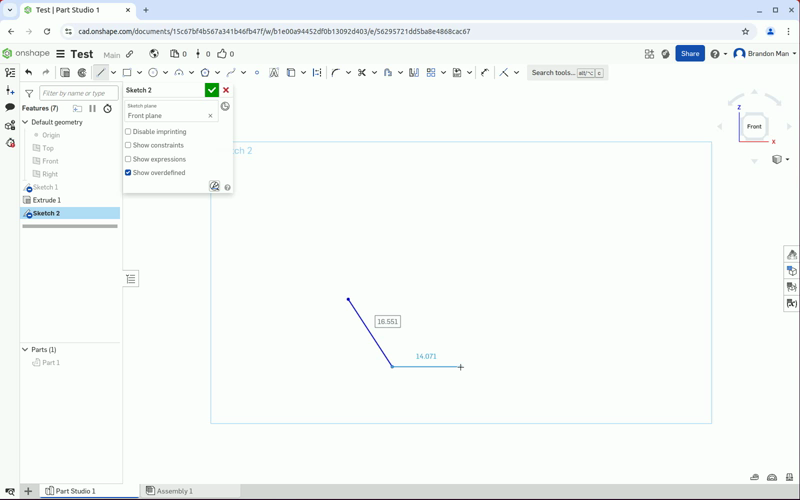
click(460, 366)
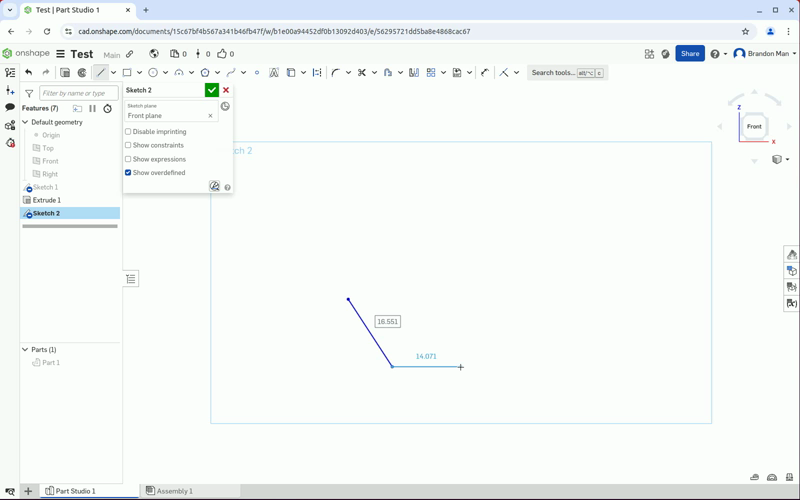
key_up(shift)
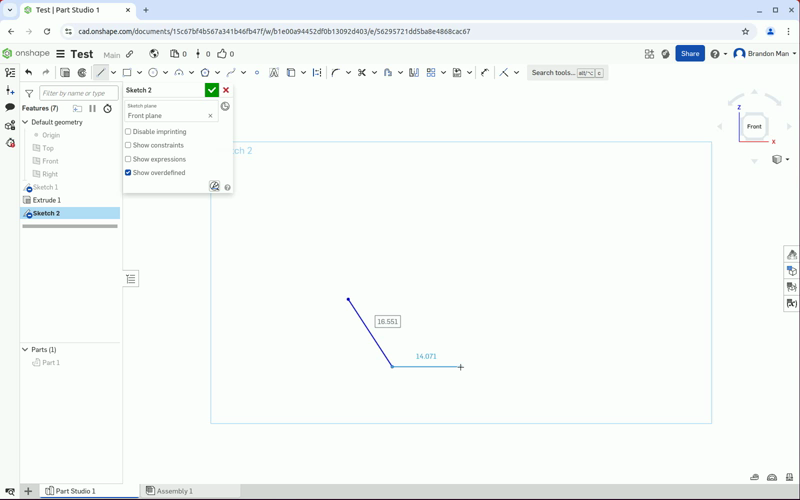
key_down(shift)
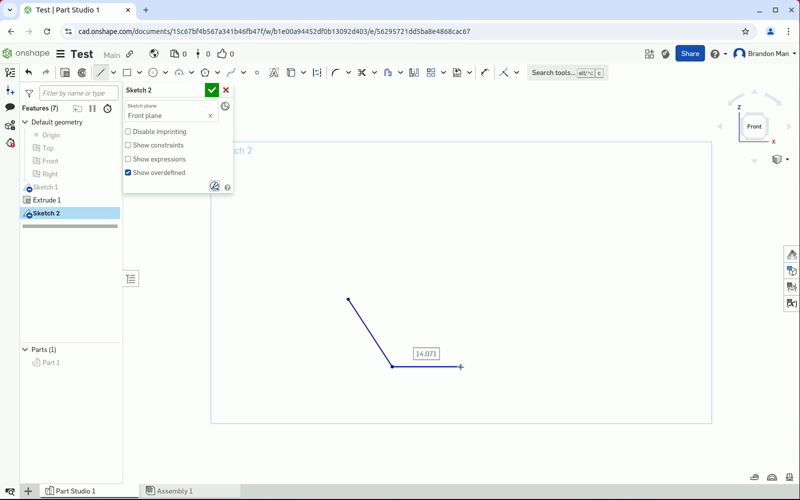
mouse_move(490, 366)
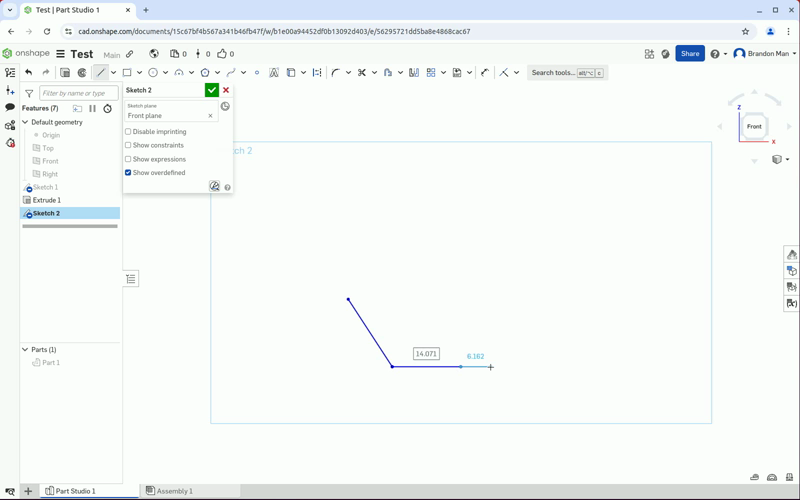
mouse_move(460, 350)
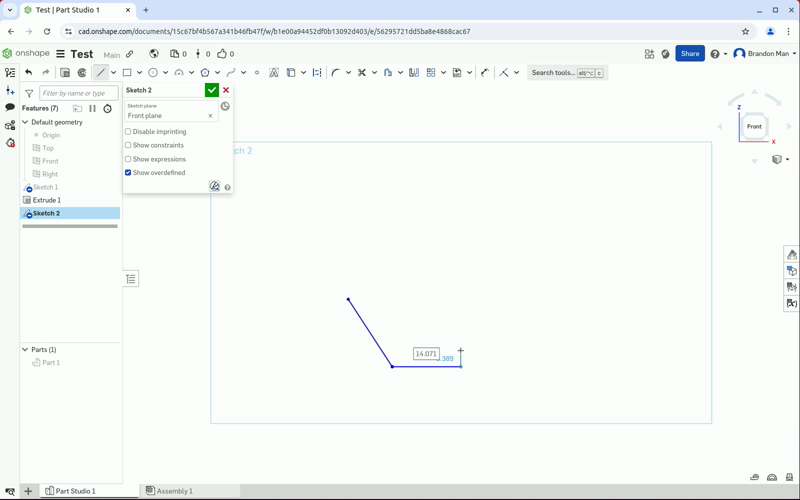
click(460, 350)
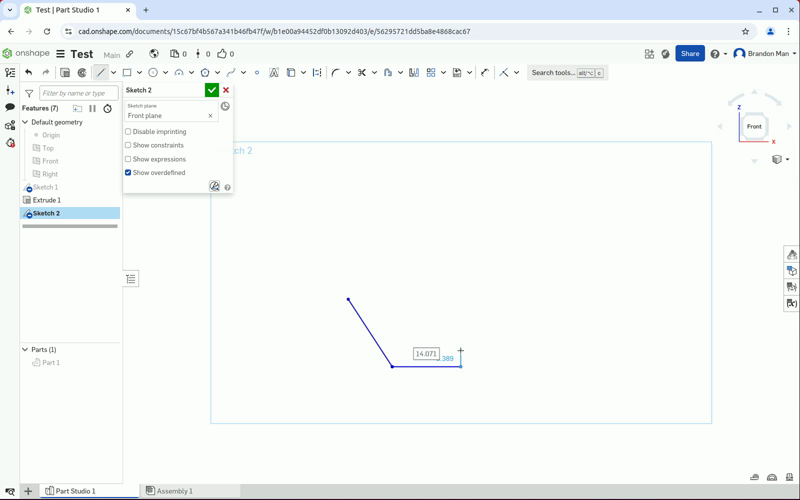
key_up(shift)
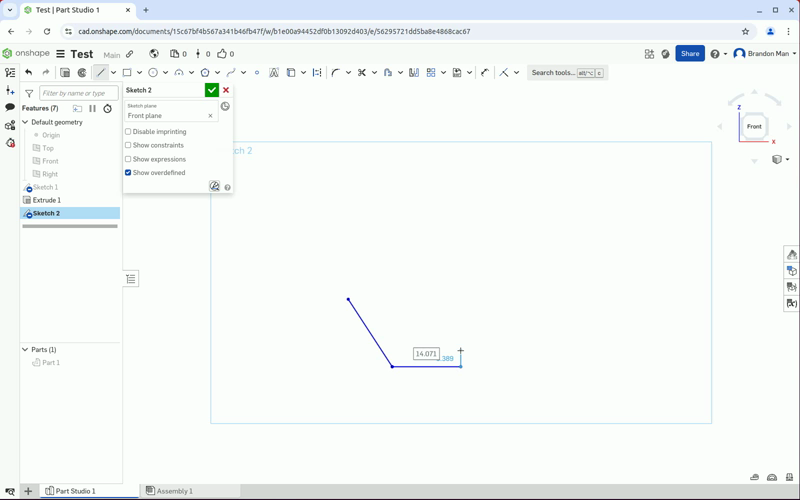
key_down(shift)
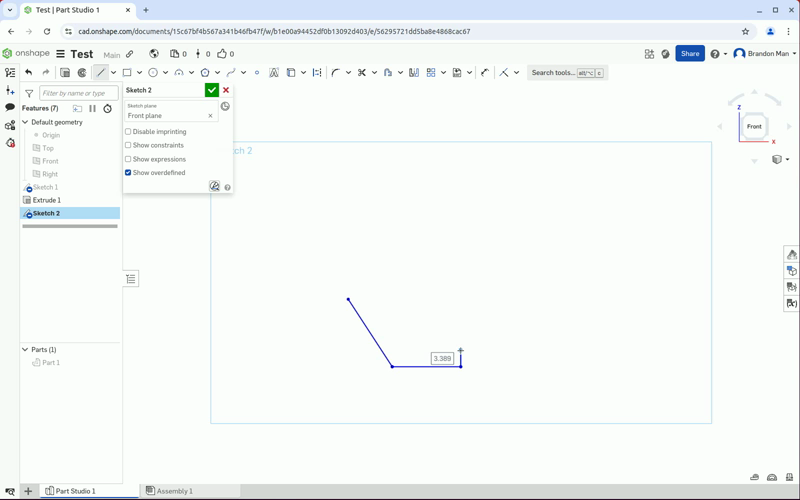
mouse_move(398, 350)
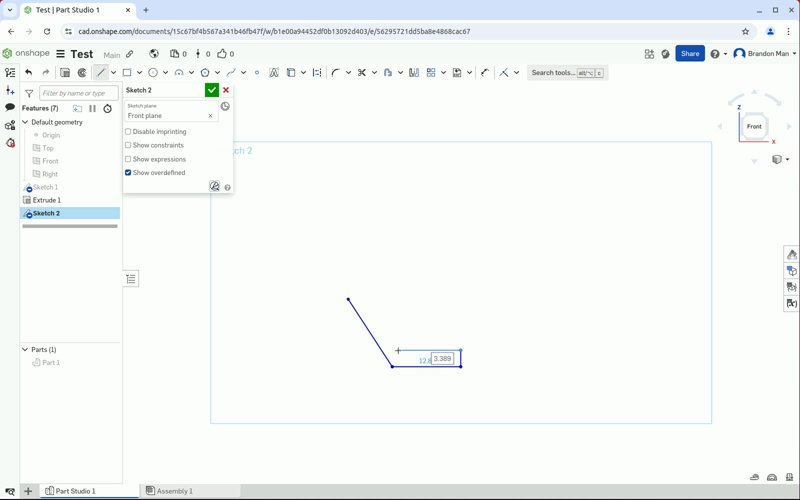
click(398, 350)
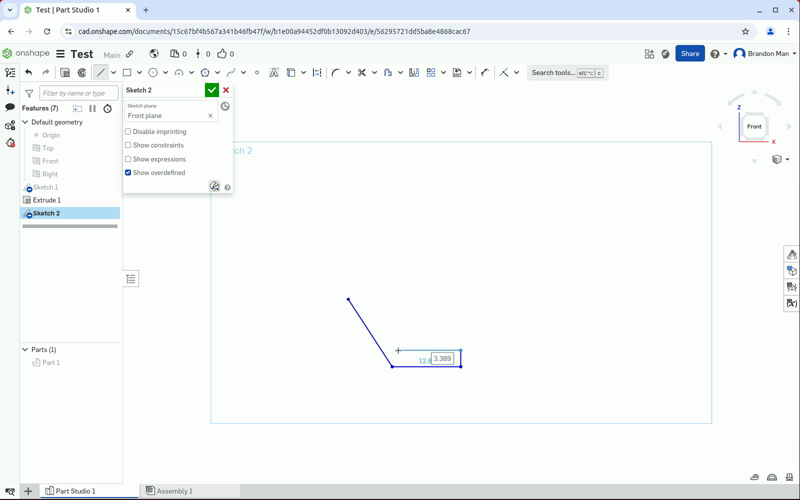
key_up(shift)
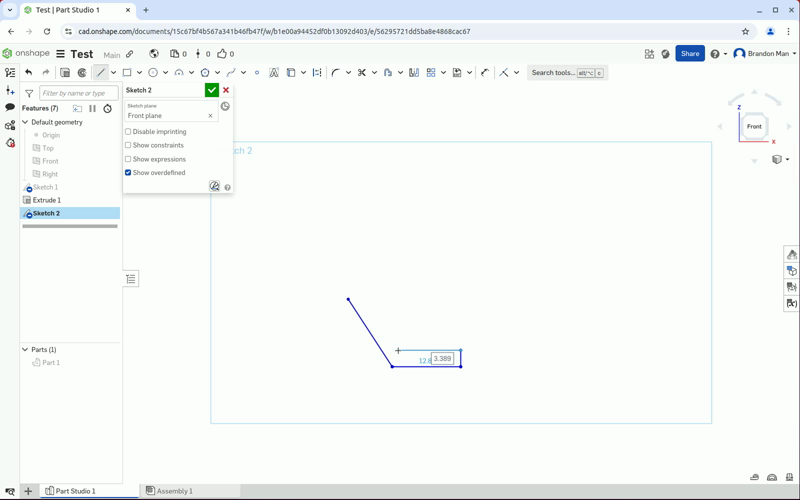
key_down(shift)
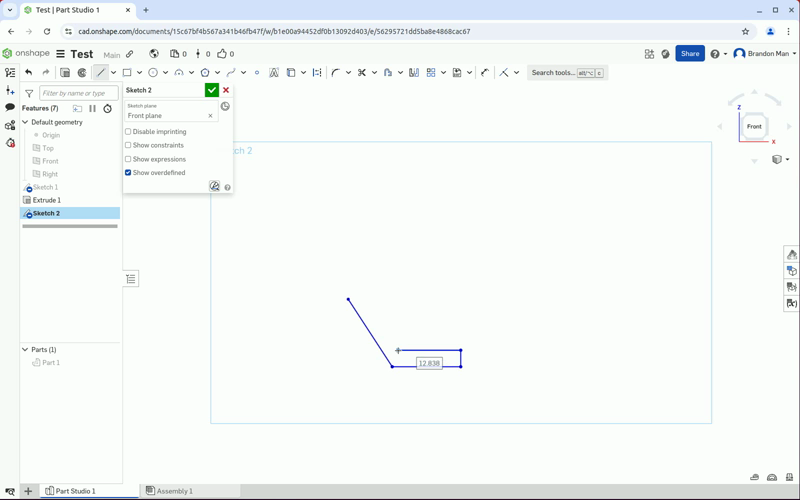
mouse_move(364, 299)
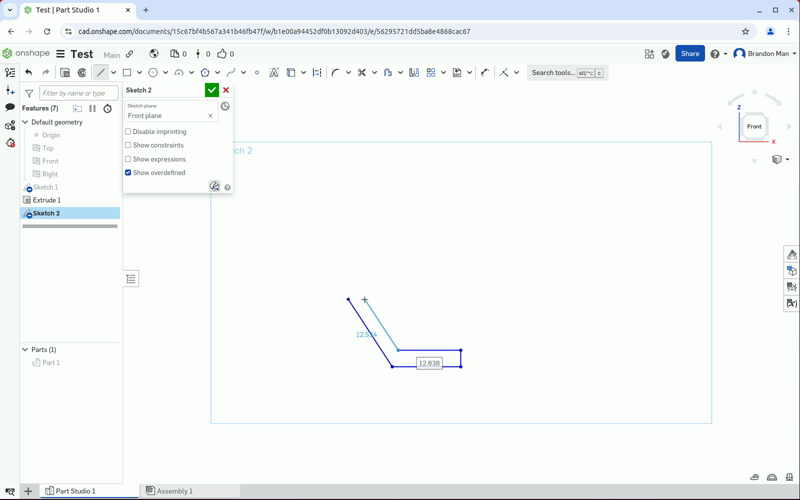
click(364, 299)
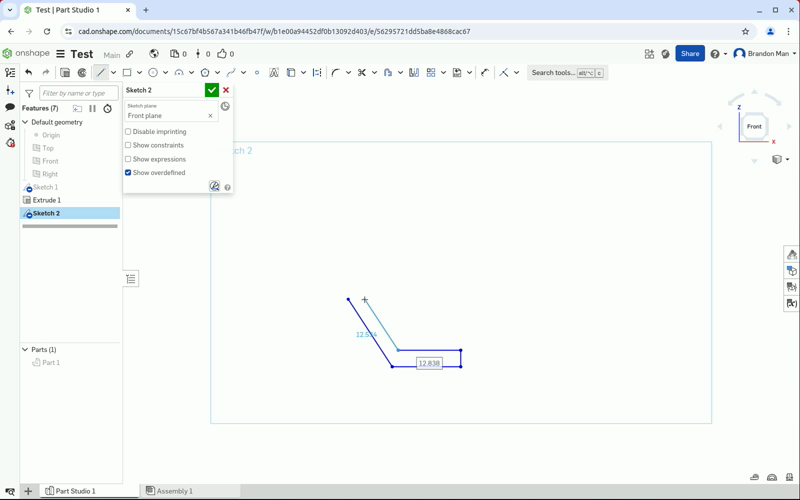
key_up(shift)
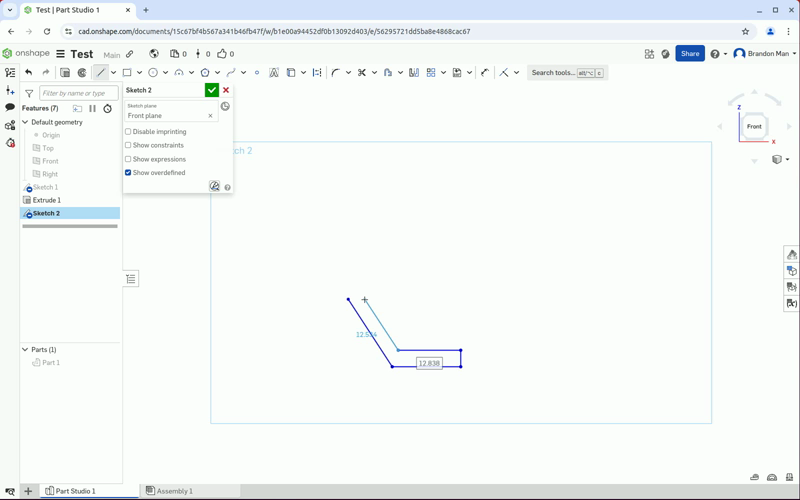
key_down(shift)
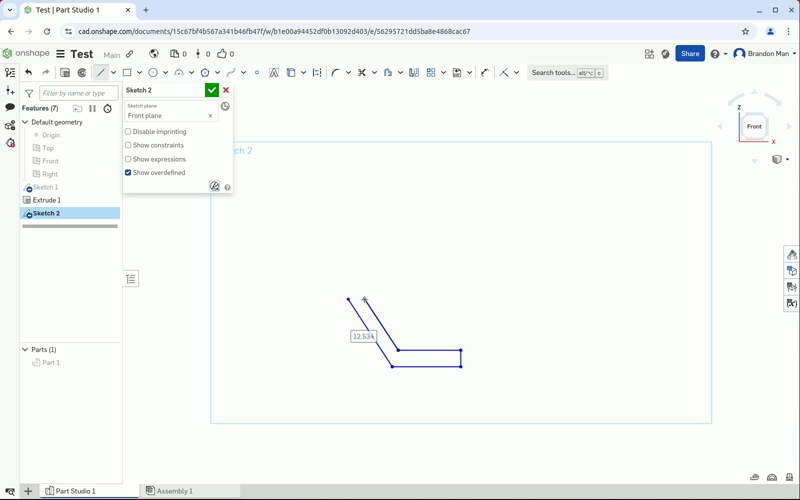
mouse_move(394, 299)
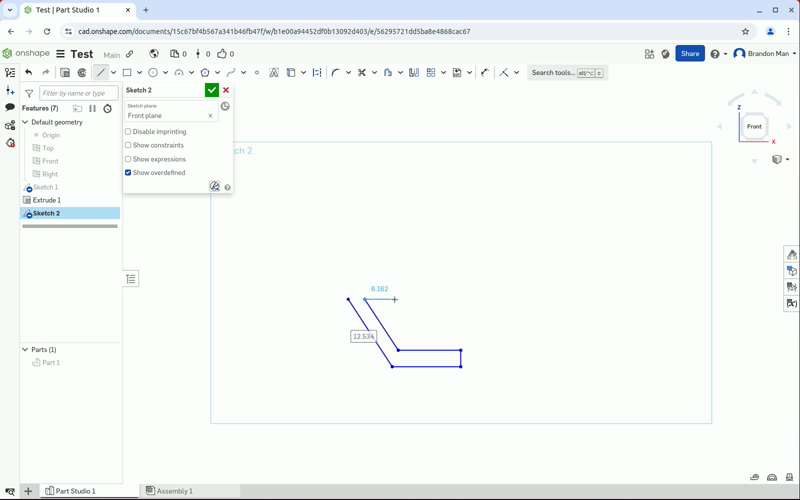
mouse_move(364, 282)
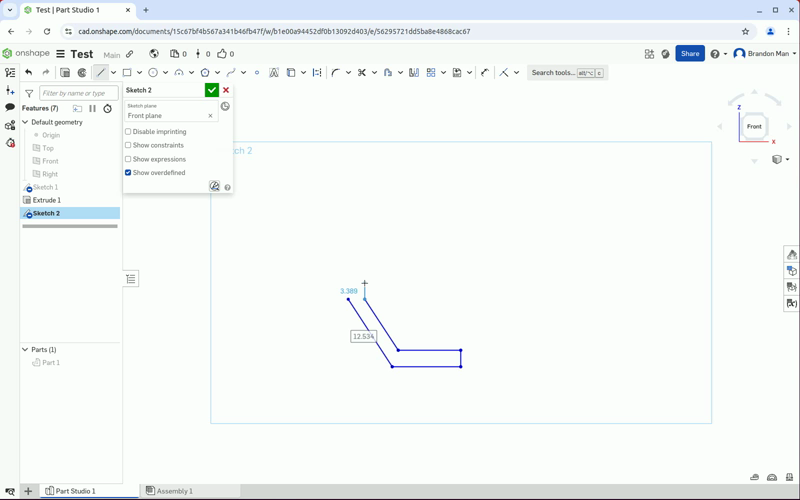
click(364, 282)
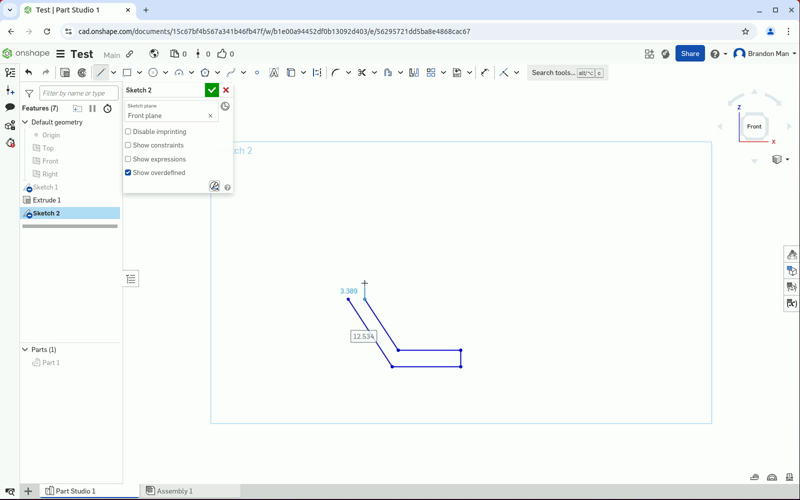
key_up(shift)
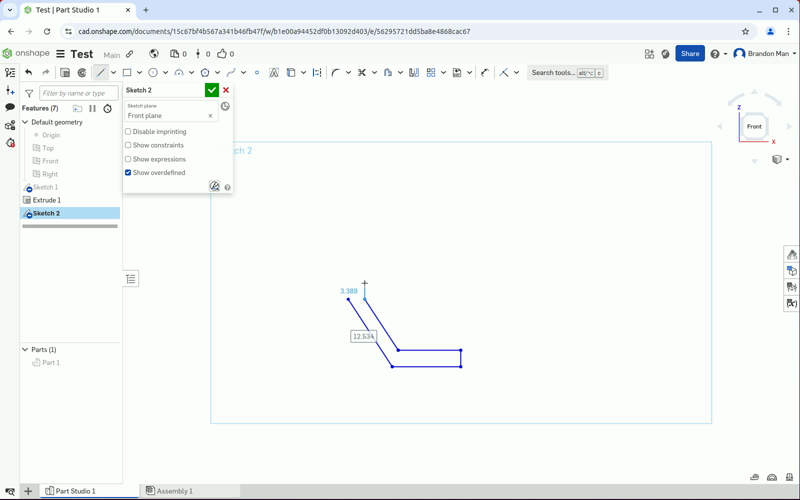
key_down(shift)
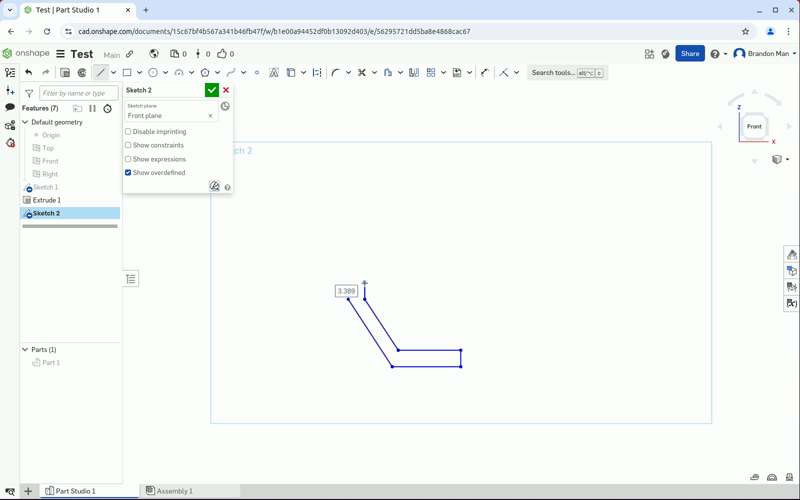
mouse_move(394, 282)
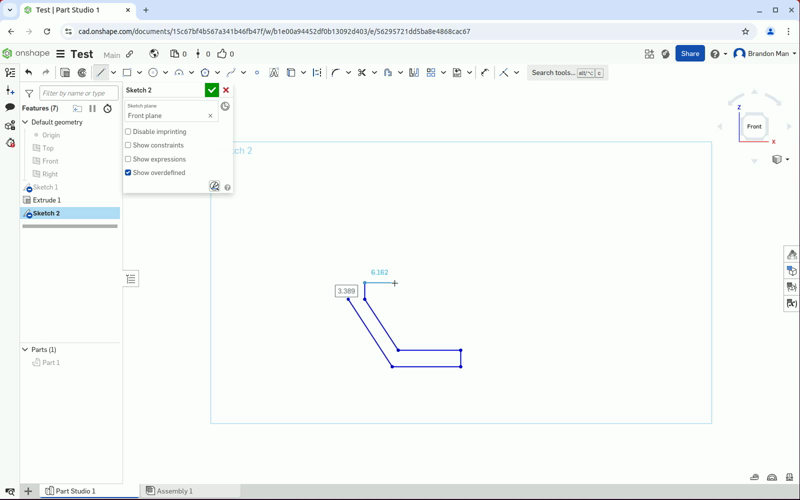
mouse_move(348, 282)
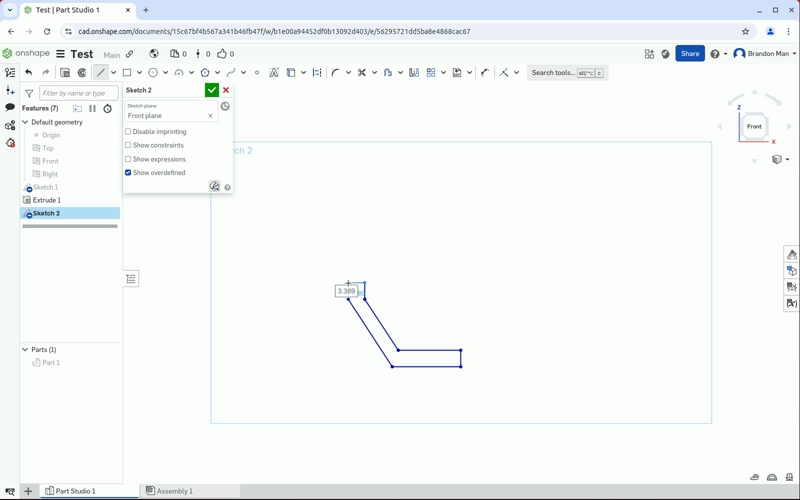
click(348, 282)
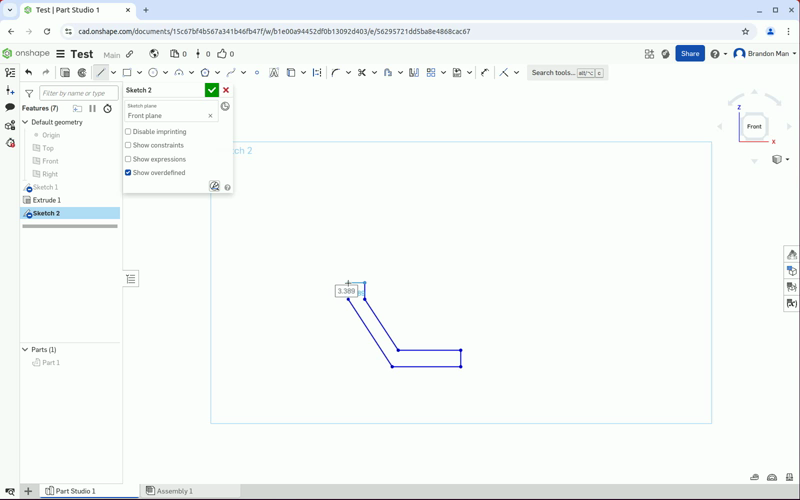
key_up(shift)
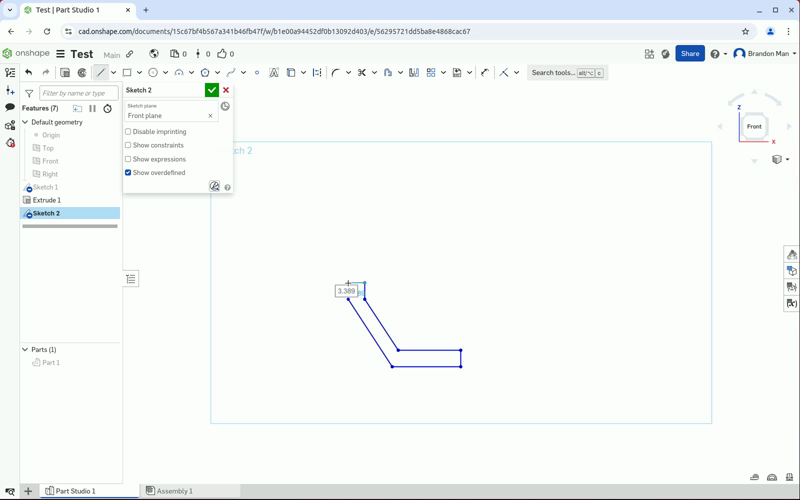
mouse_move(378, 282)
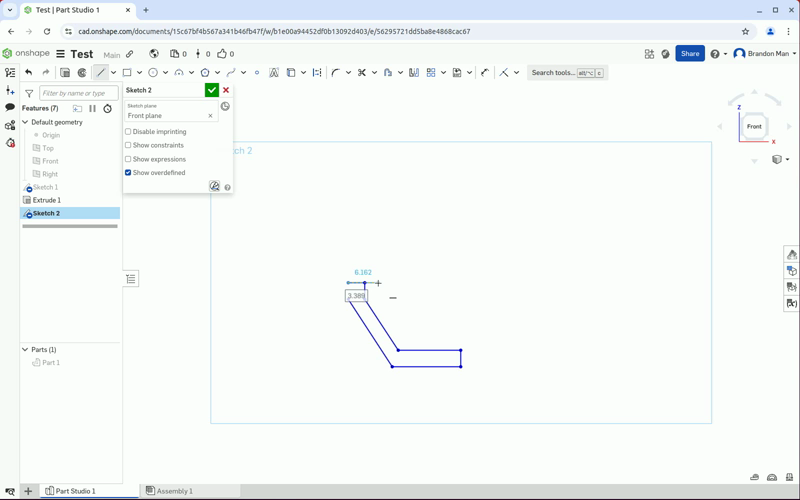
key_down(shift)
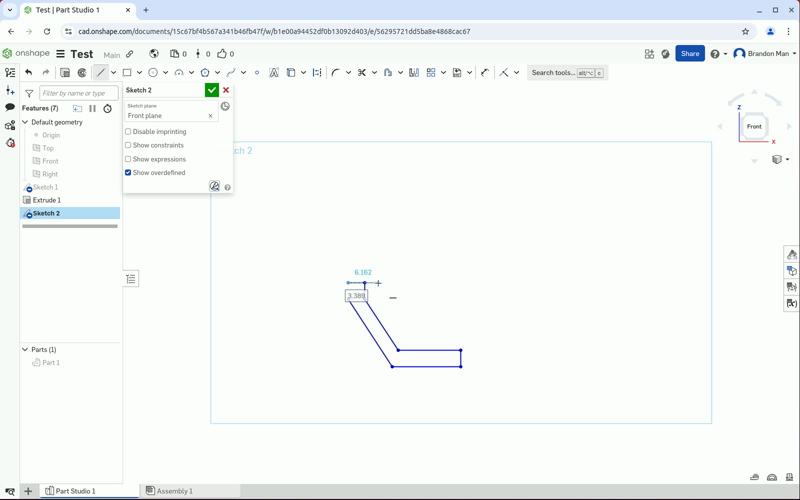
mouse_move(348, 299)
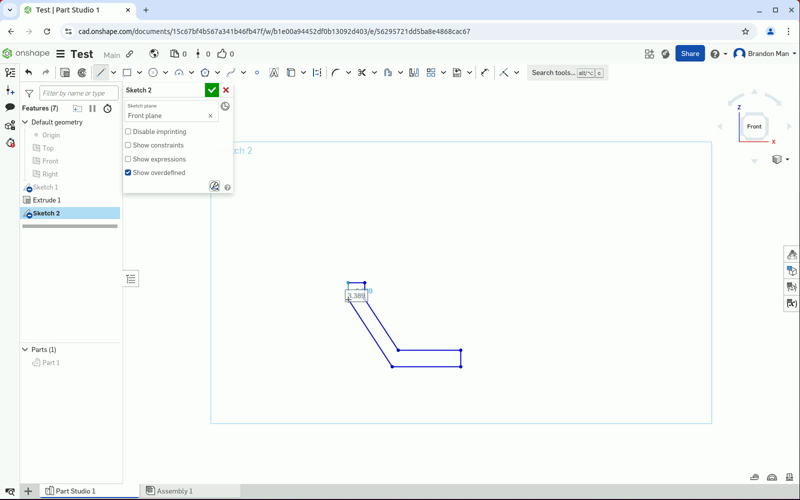
key_up(shift)
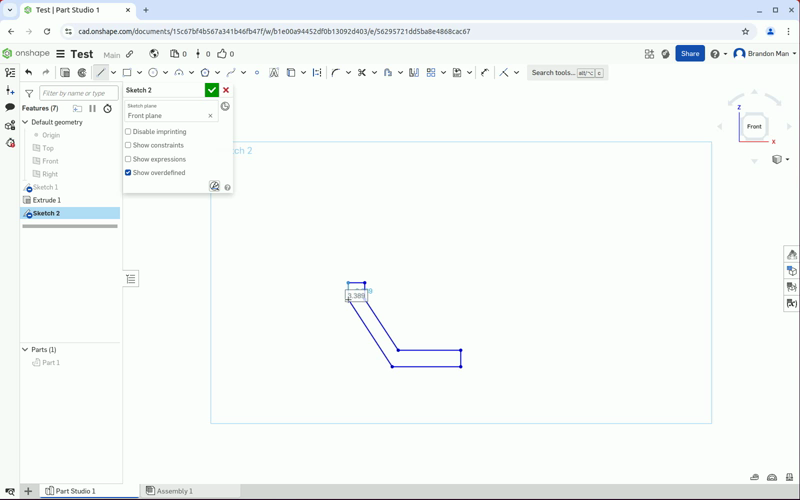
click(348, 299)
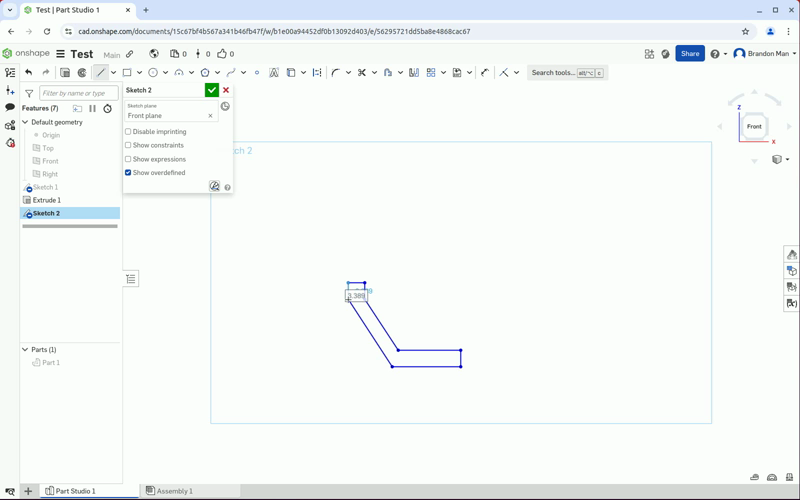
key(esc)
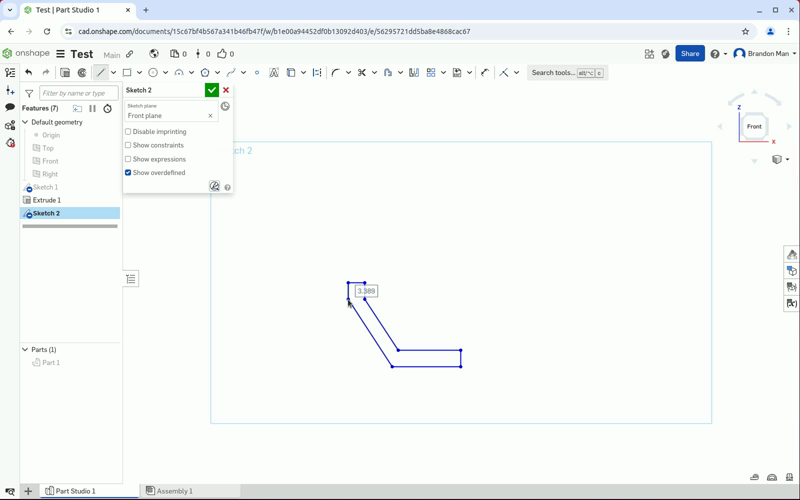
mouse_move(403, 356)
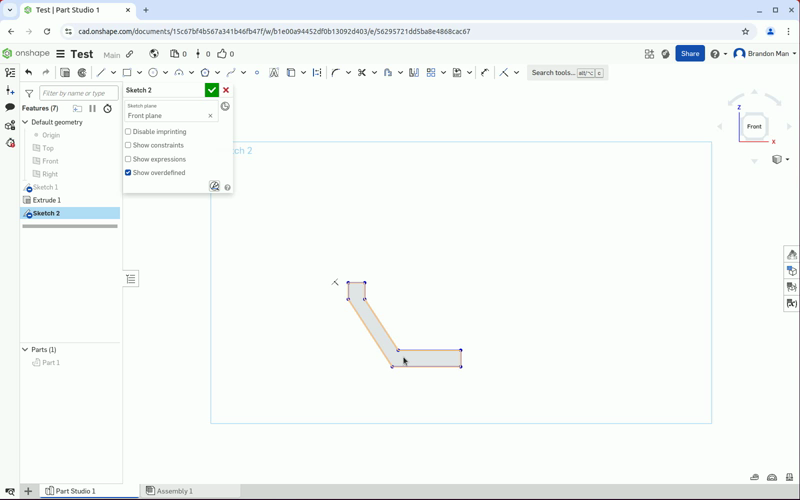
click(403, 356)
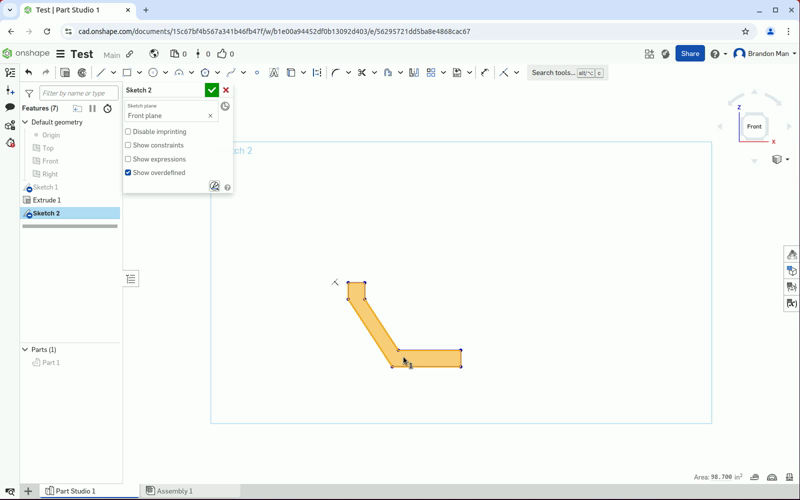
mouse_move(73, 352)
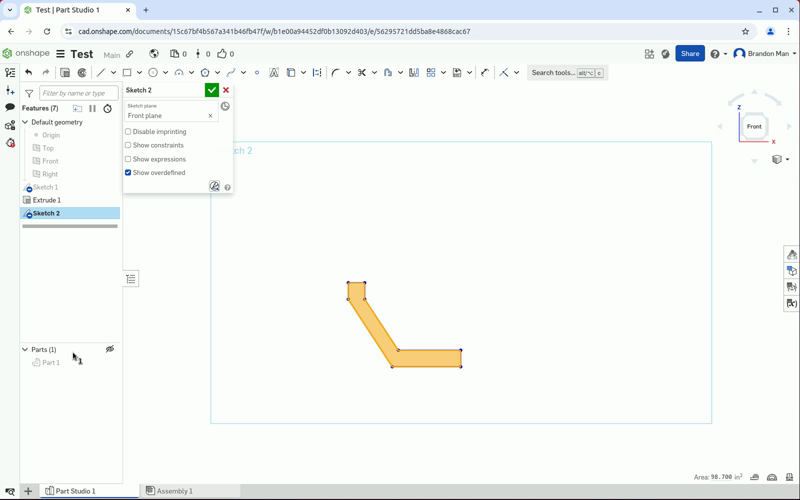
key(shift+y)
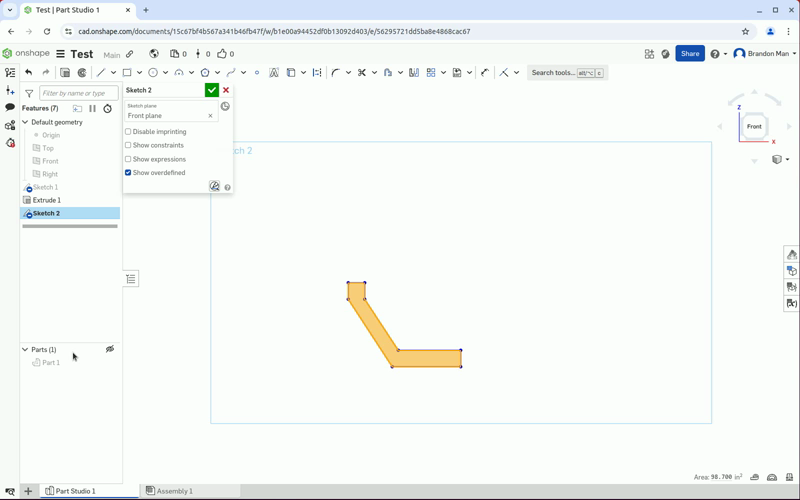
key(shift+e)
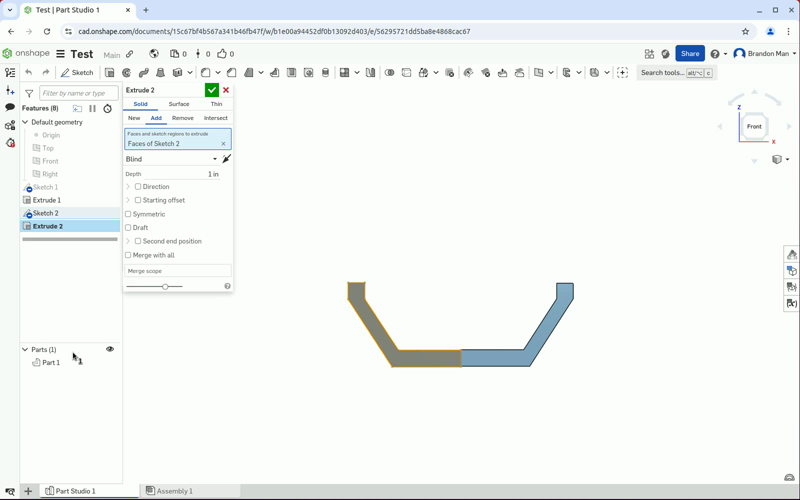
mouse_move(143, 106)
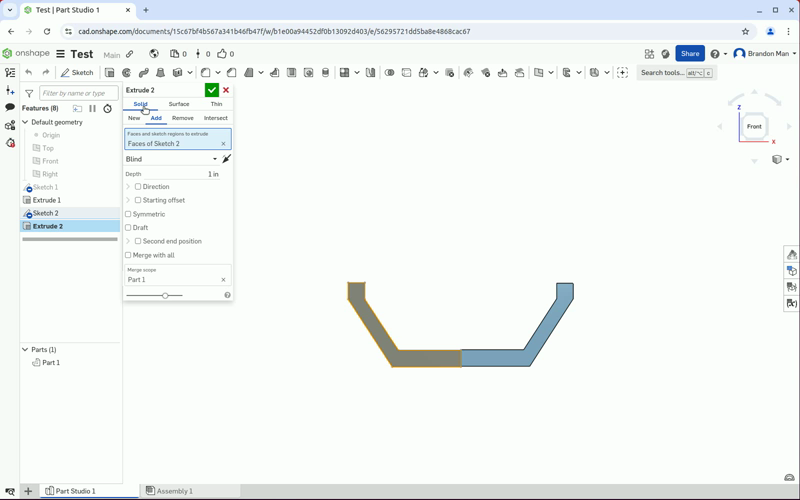
click(143, 106)
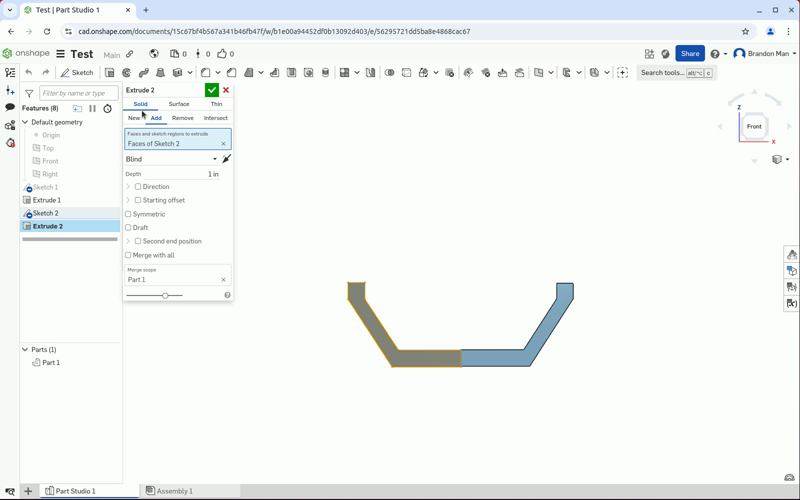
mouse_move(137, 120)
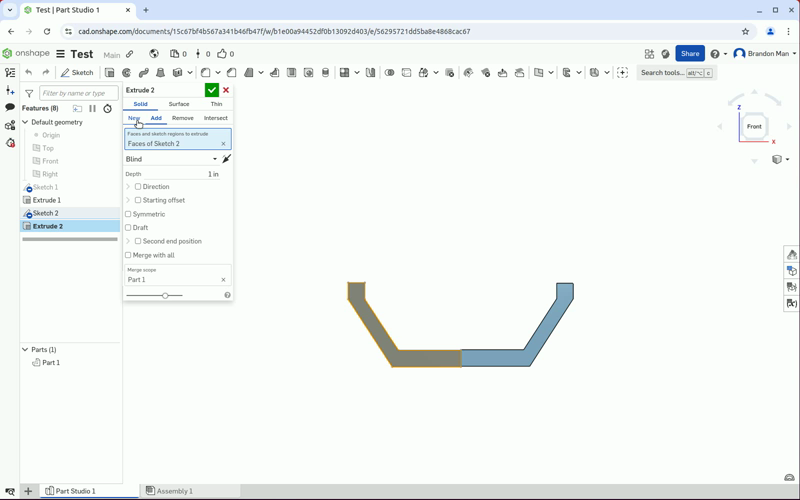
click(137, 120)
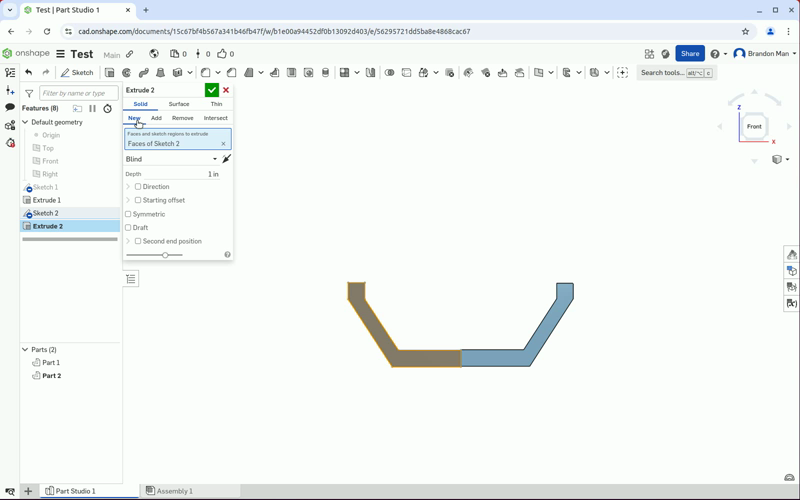
key(tab, 4)
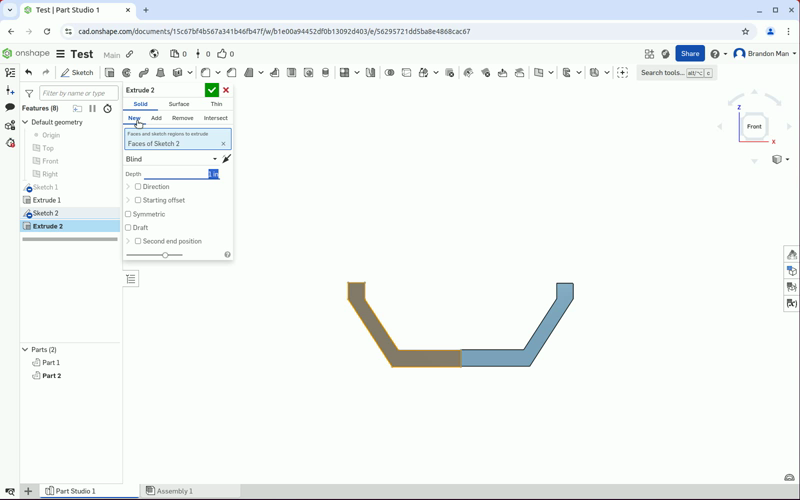
text(2.648)
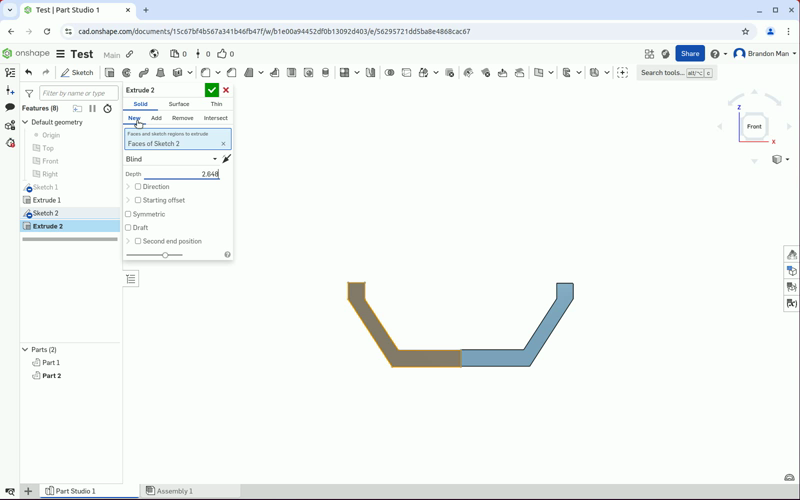
key(enter)
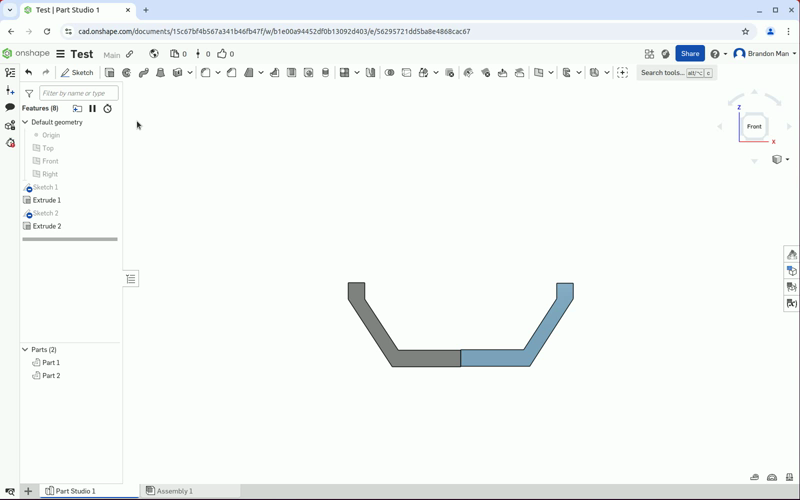
key(shift+h)
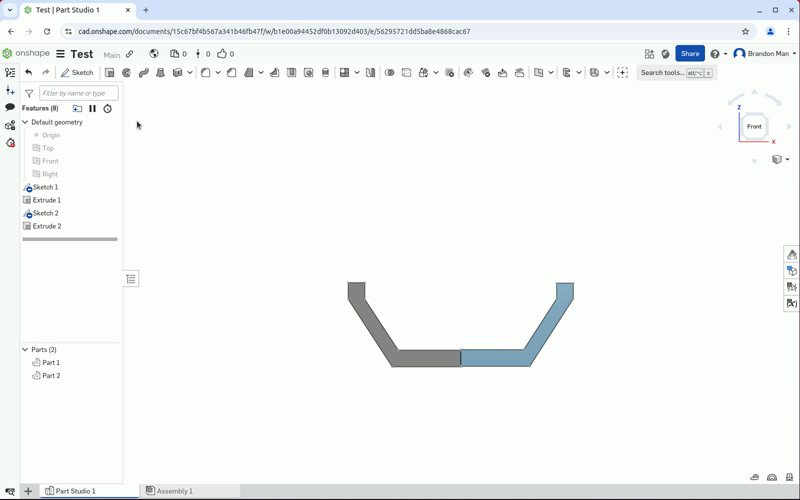
key(shift+h)
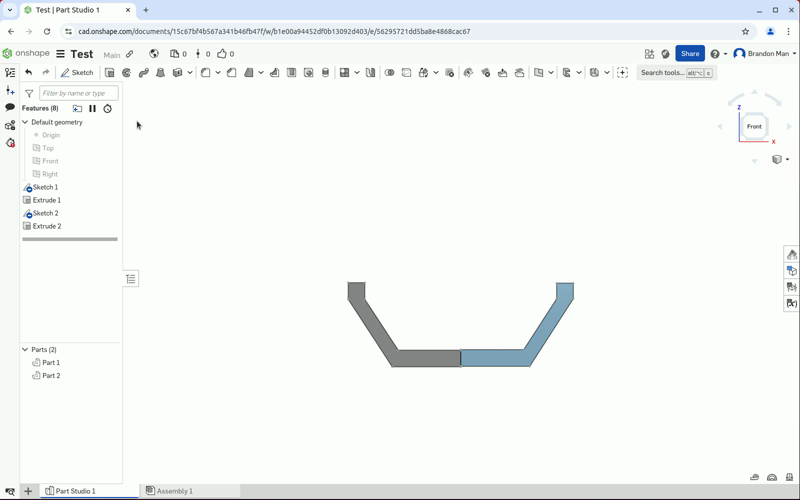
key(shift+7)
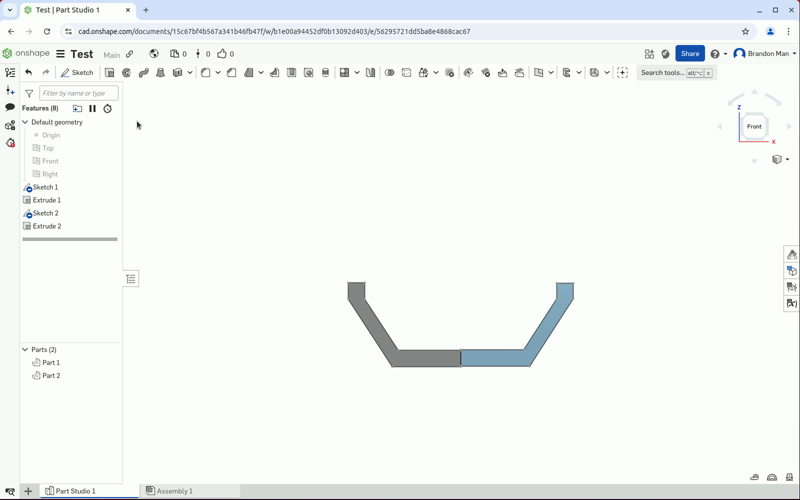
key(left, 2)
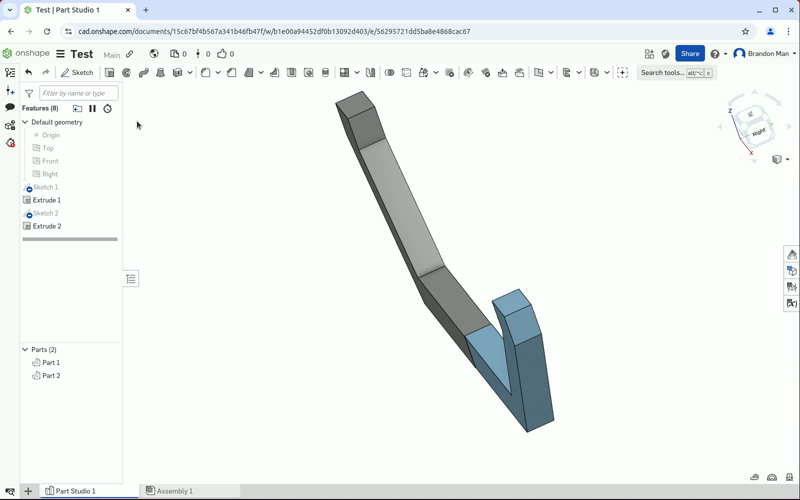
key(down, 2)
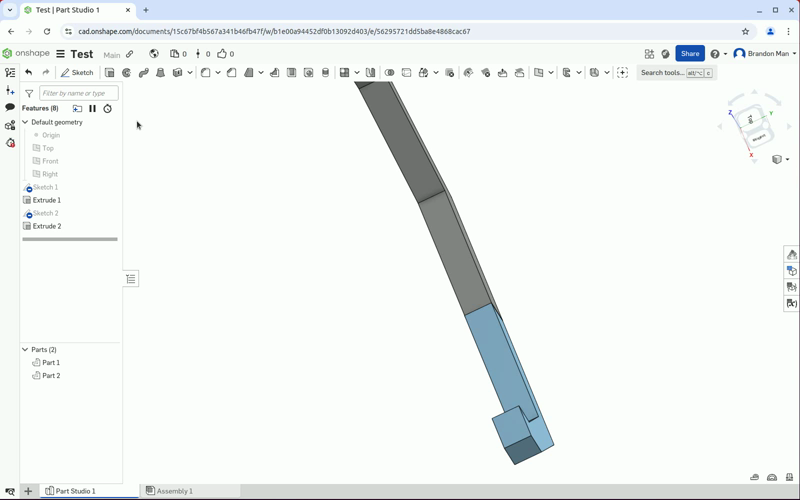
key(up, 2)
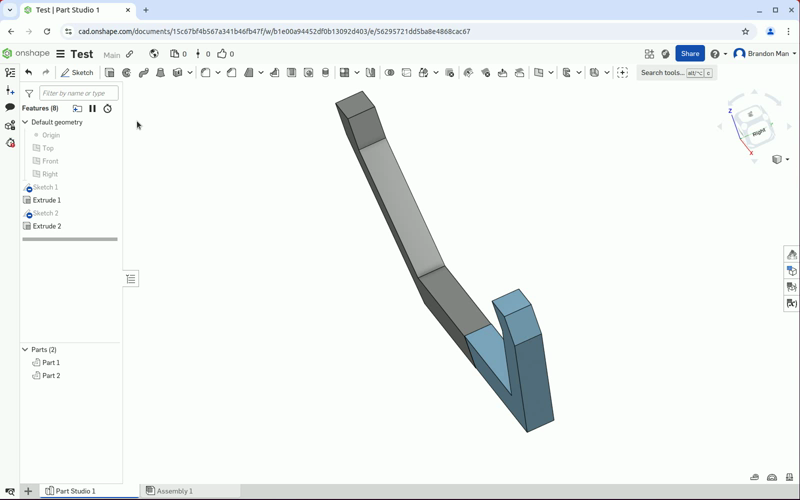
key(right, 2)
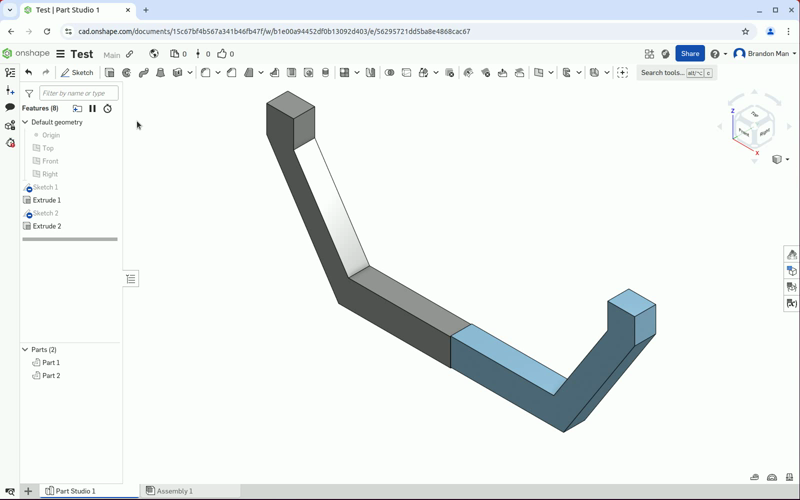
mouse_move(73, 189)
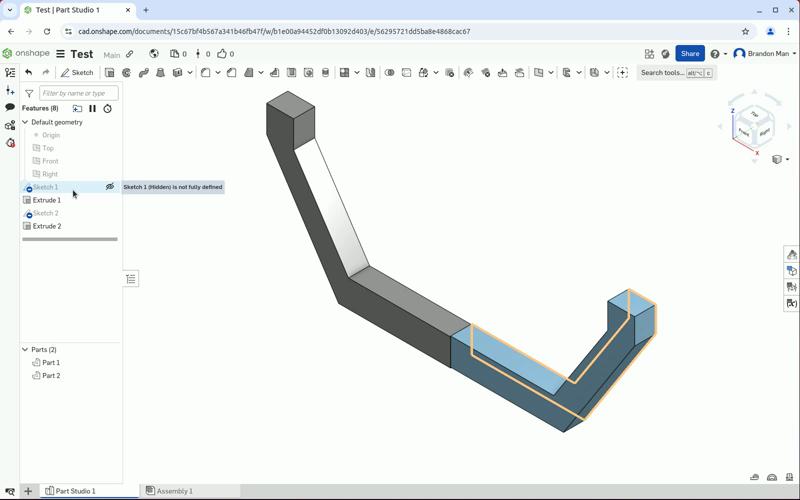
click(73, 189)